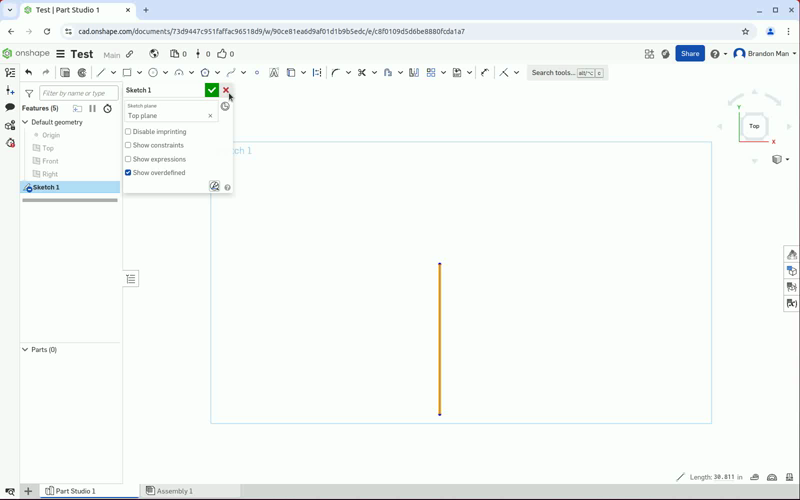
key(shift+h)
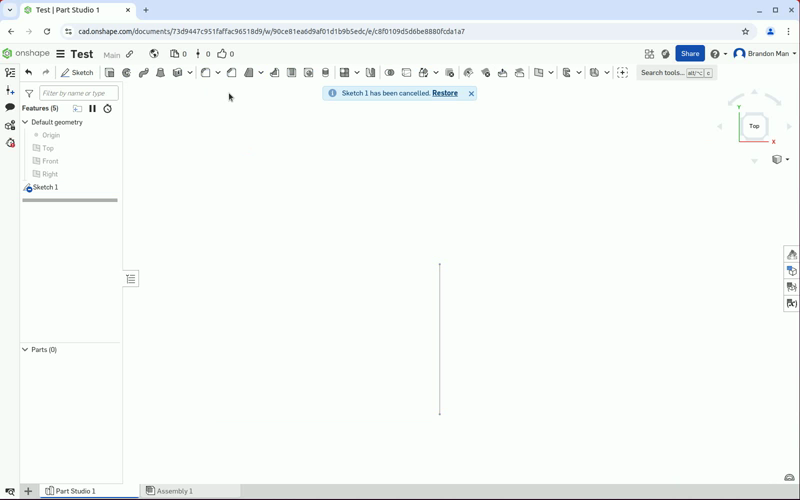
key(shift+s)
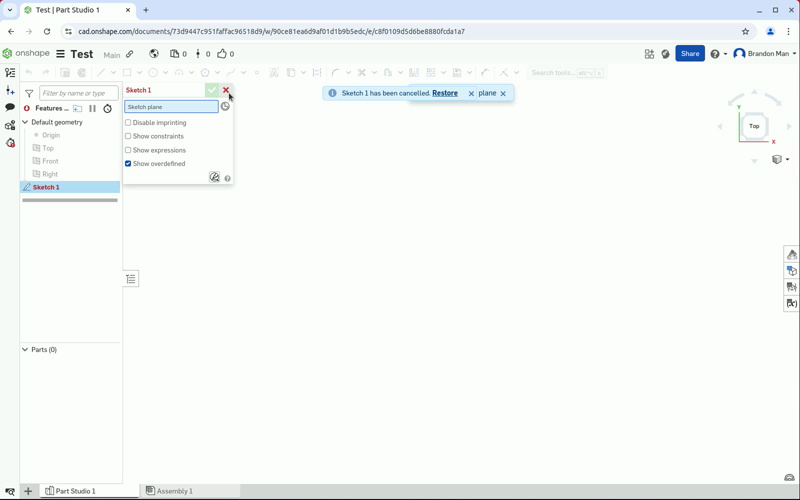
mouse_move(73, 150)
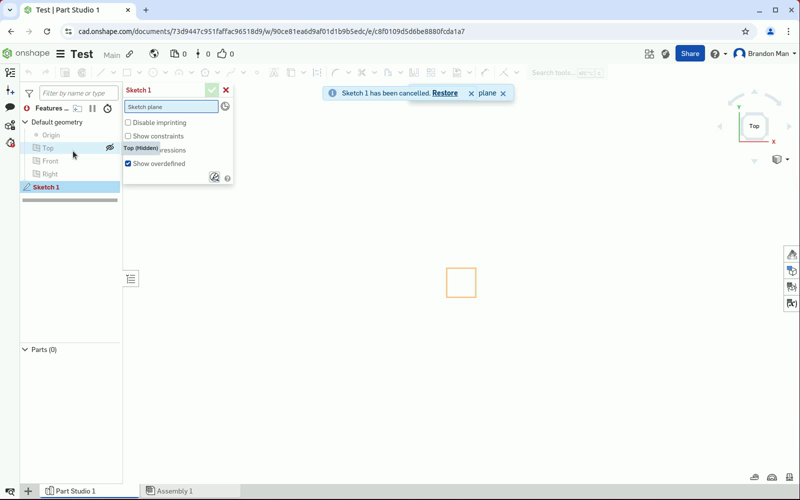
click(73, 150)
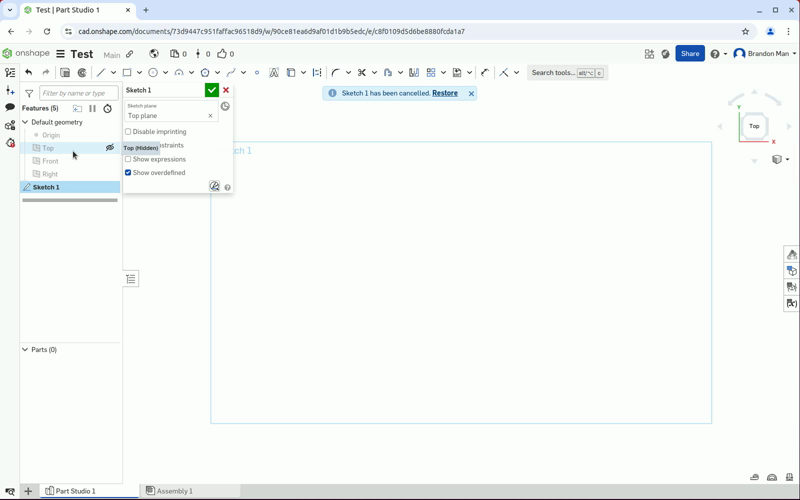
mouse_move(73, 352)
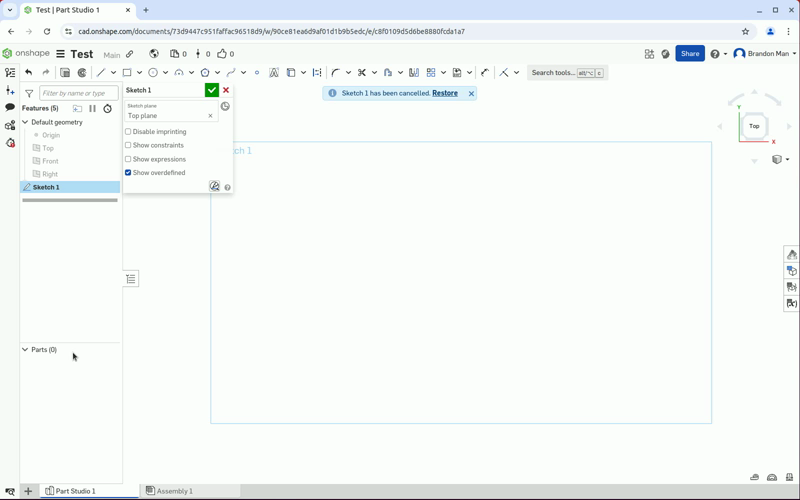
key(y)
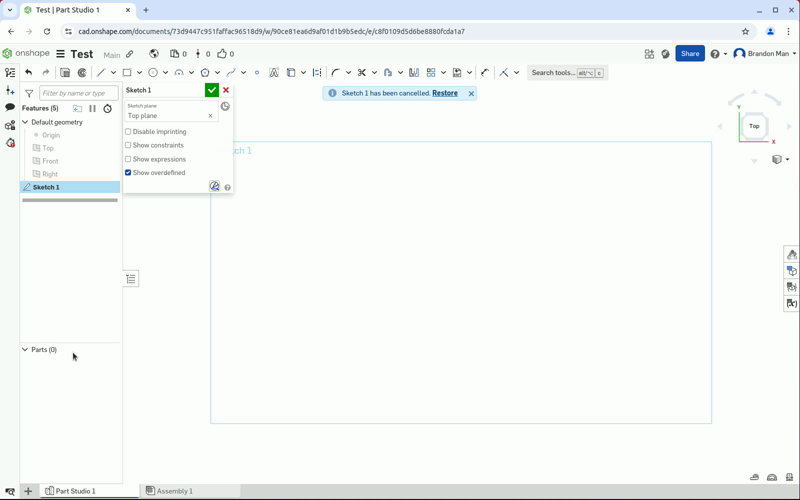
key(l)
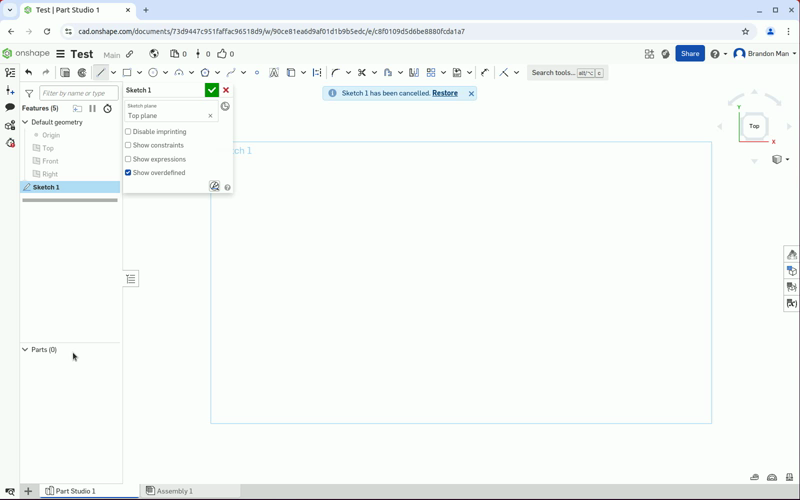
key_down(shift)
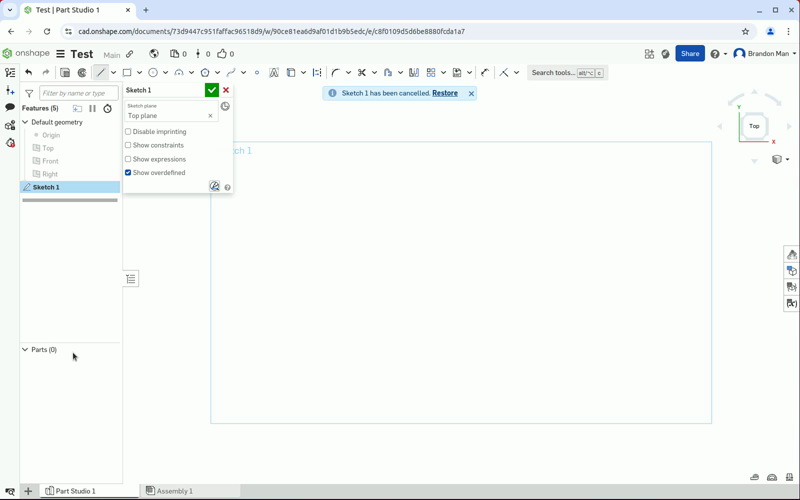
mouse_move(460, 282)
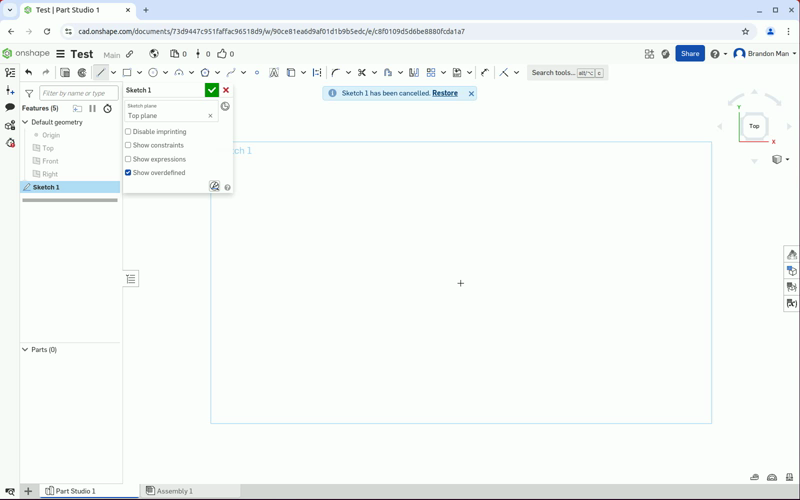
click(460, 282)
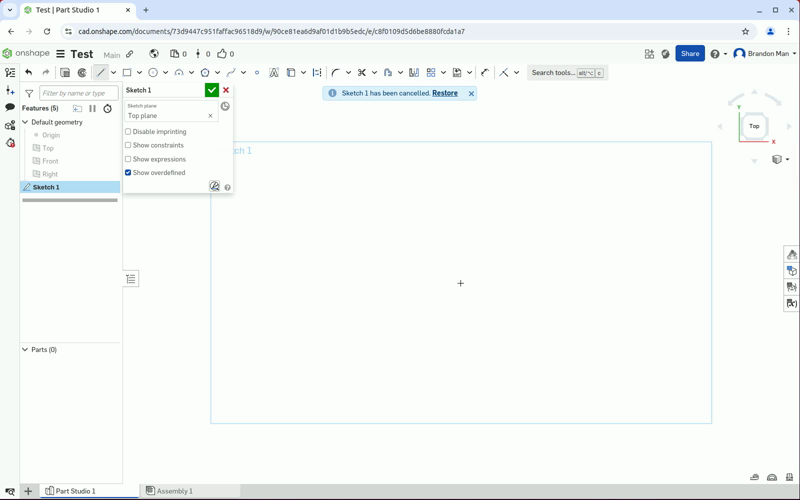
key_up(shift)
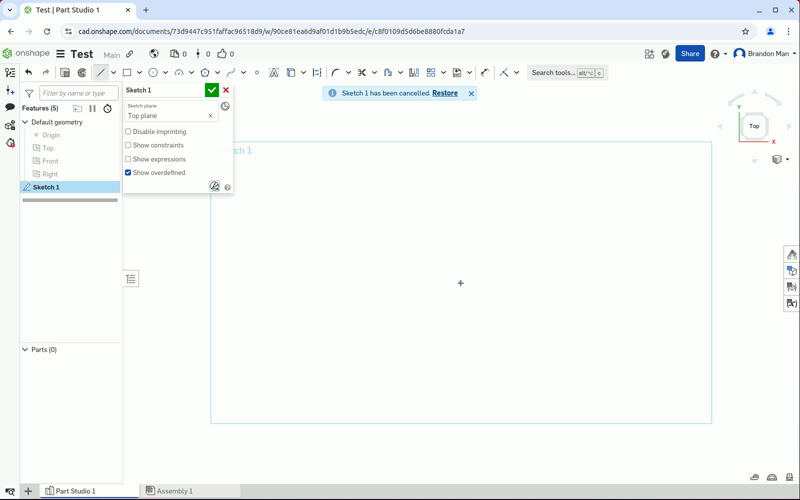
key_down(shift)
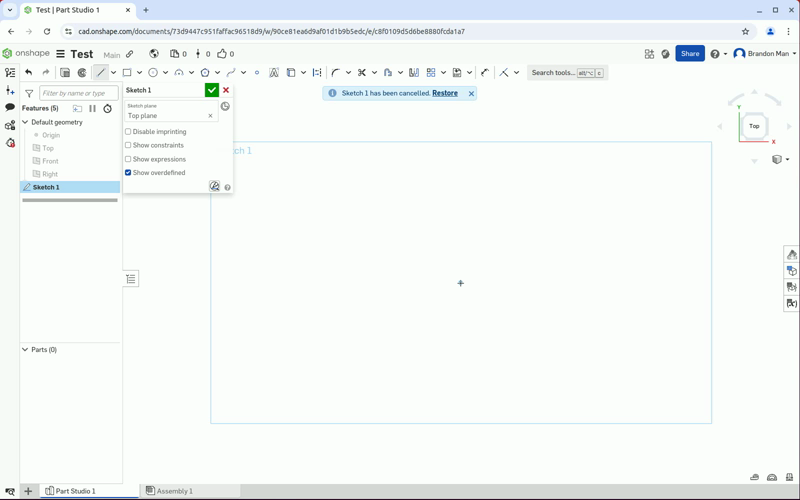
mouse_move(490, 282)
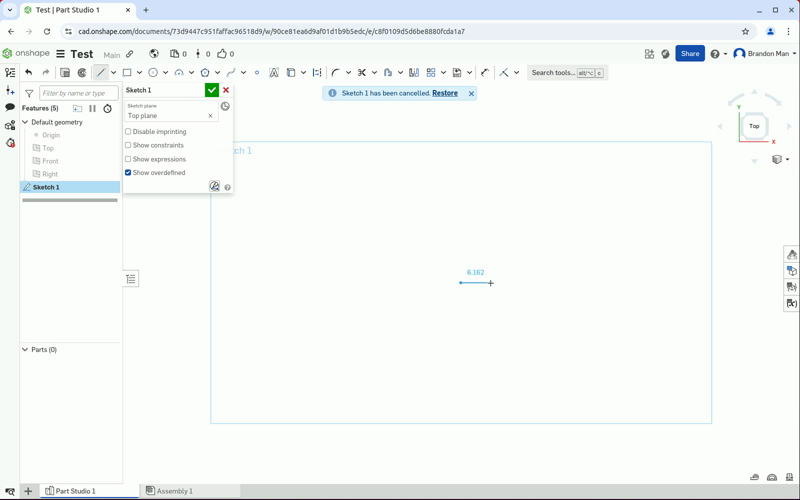
mouse_move(517, 282)
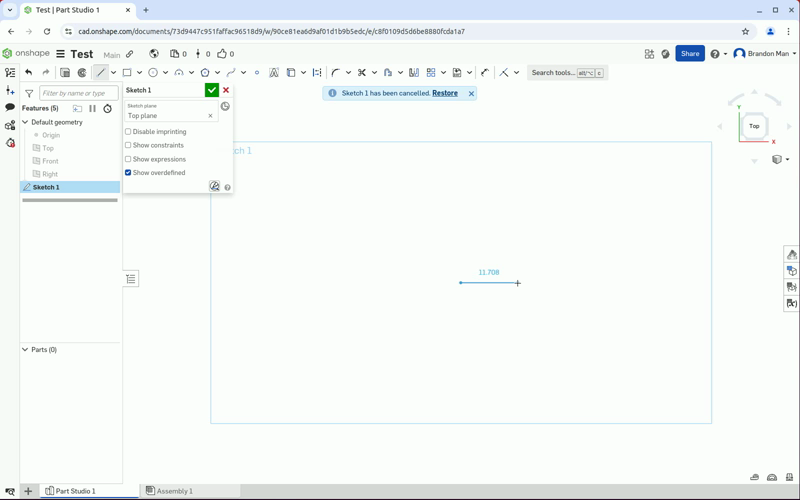
click(517, 282)
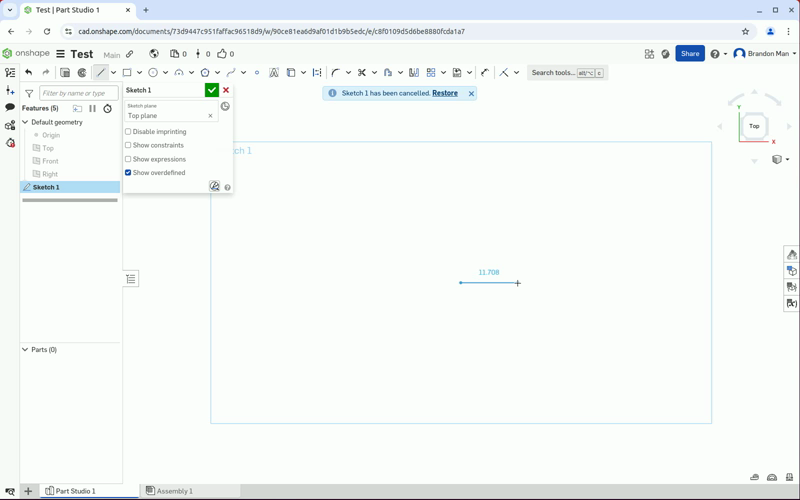
key_up(shift)
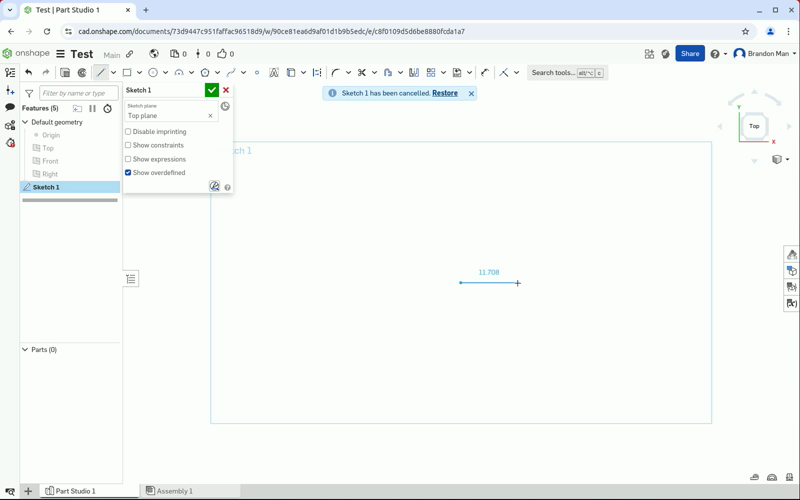
key_down(shift)
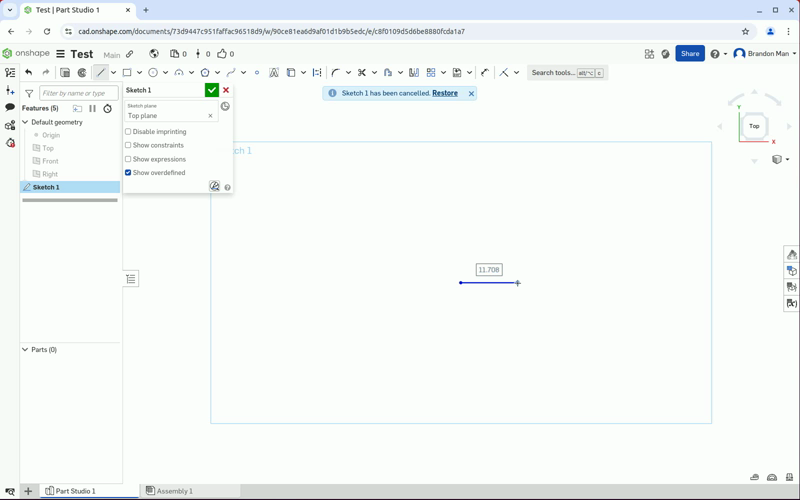
mouse_move(517, 170)
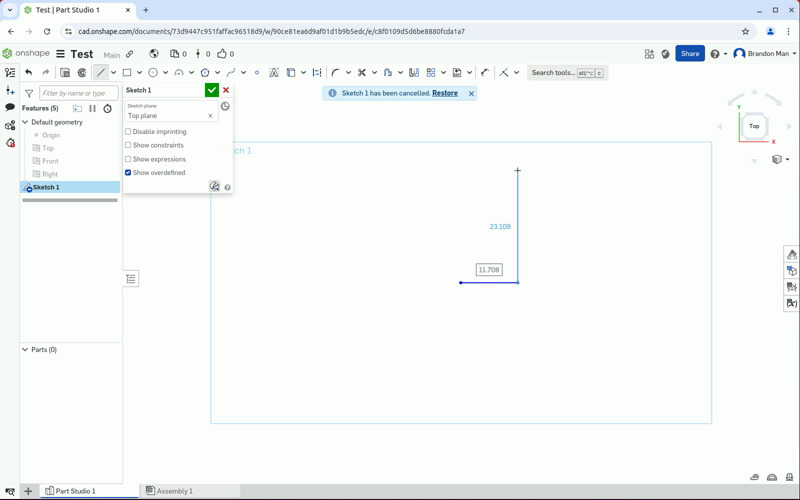
click(517, 170)
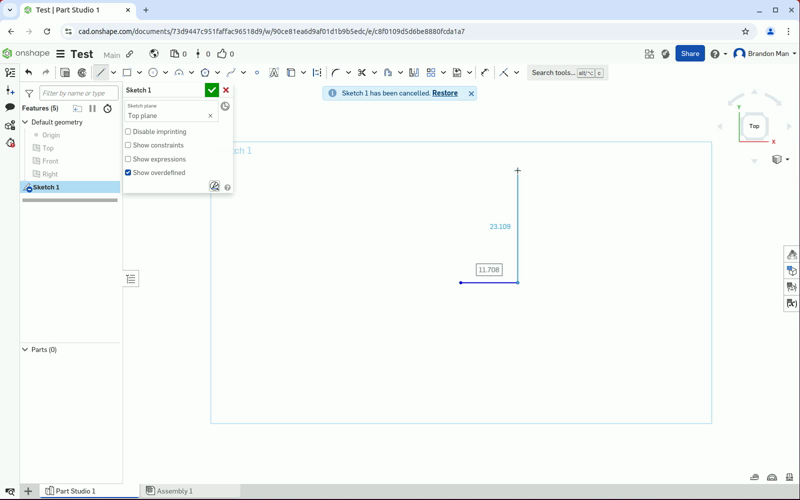
key_up(shift)
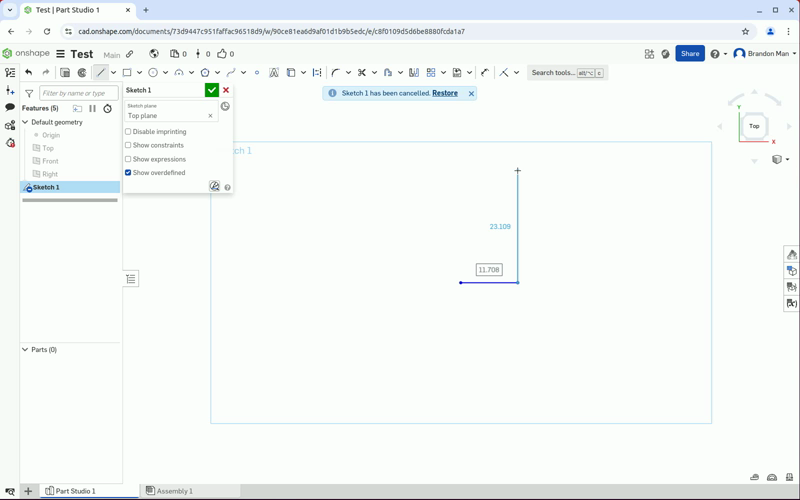
key_down(shift)
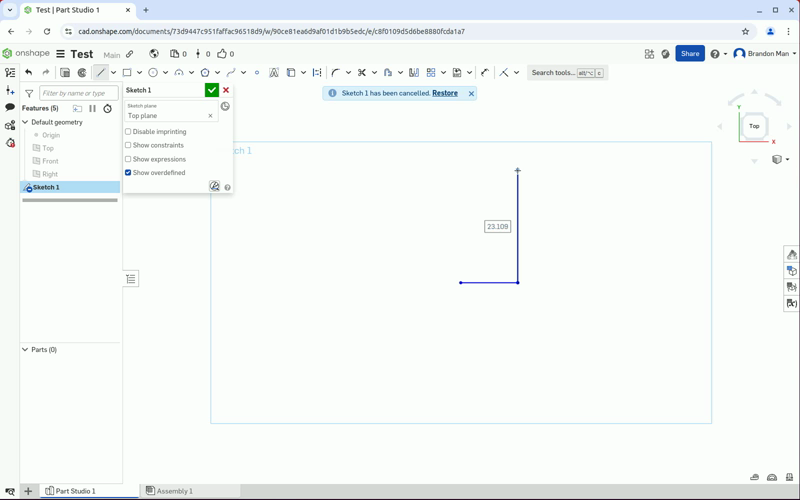
mouse_move(547, 170)
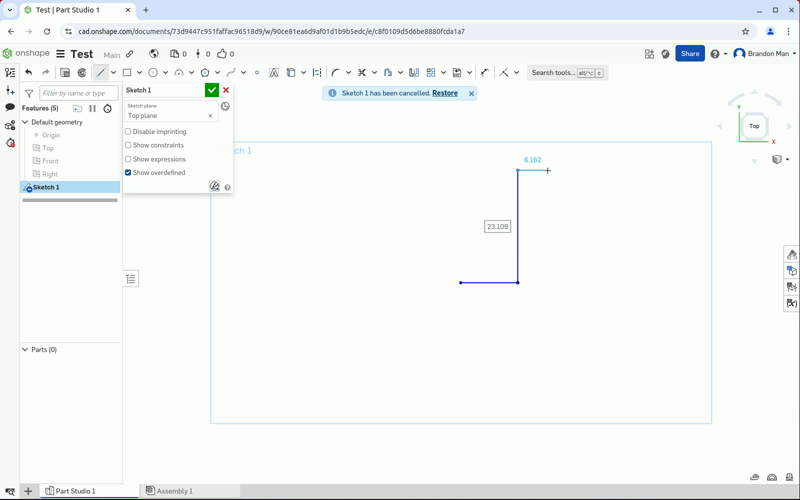
mouse_move(460, 170)
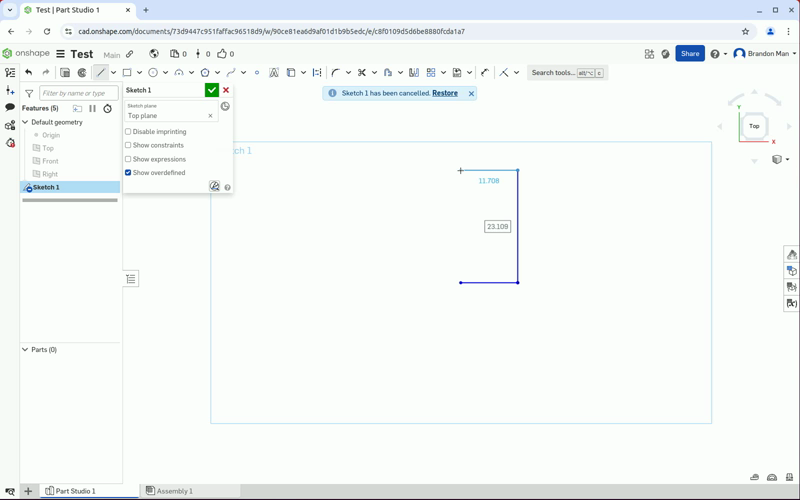
click(460, 170)
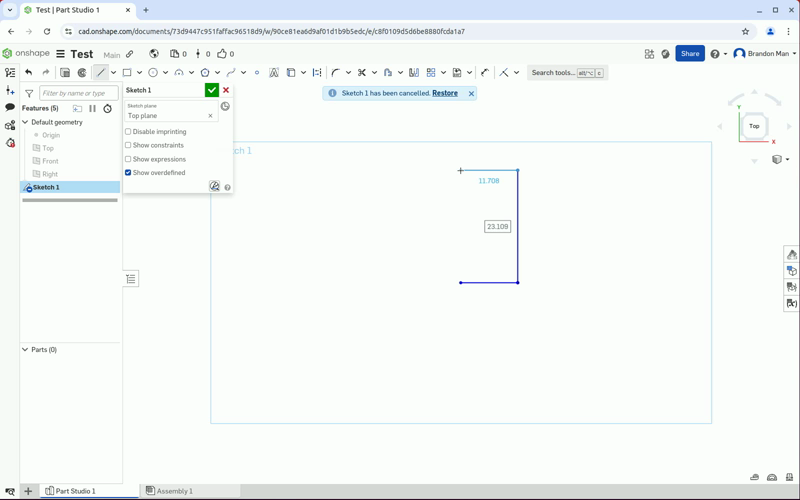
key_up(shift)
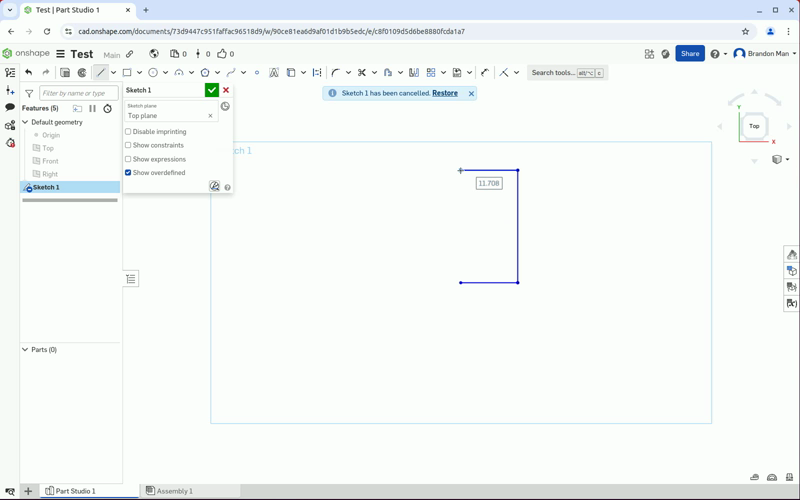
key_down(shift)
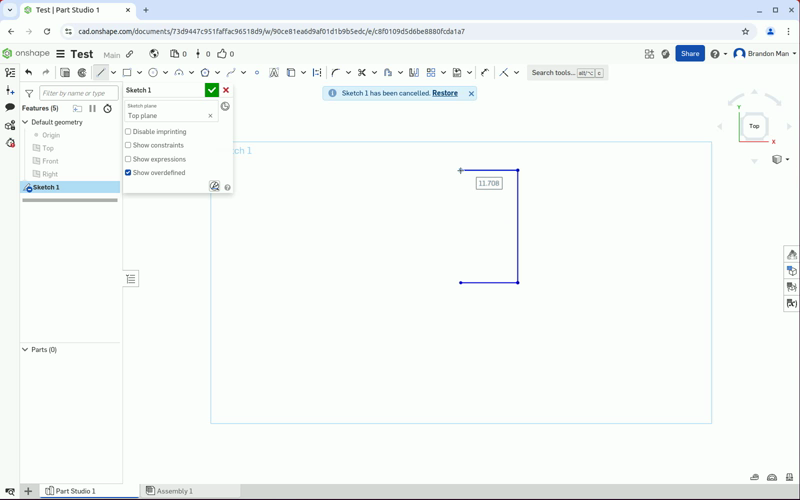
mouse_move(460, 282)
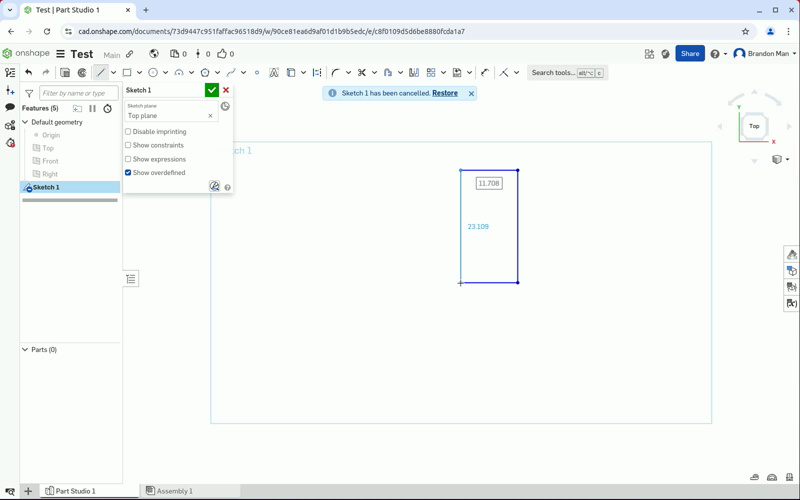
key_up(shift)
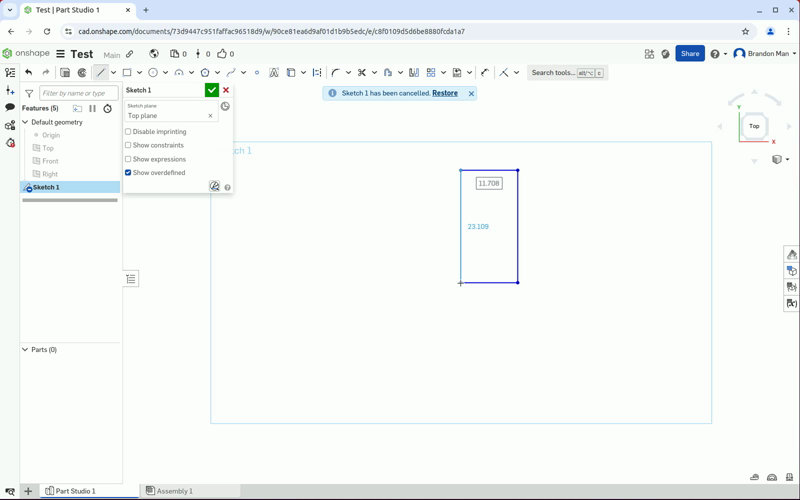
click(460, 282)
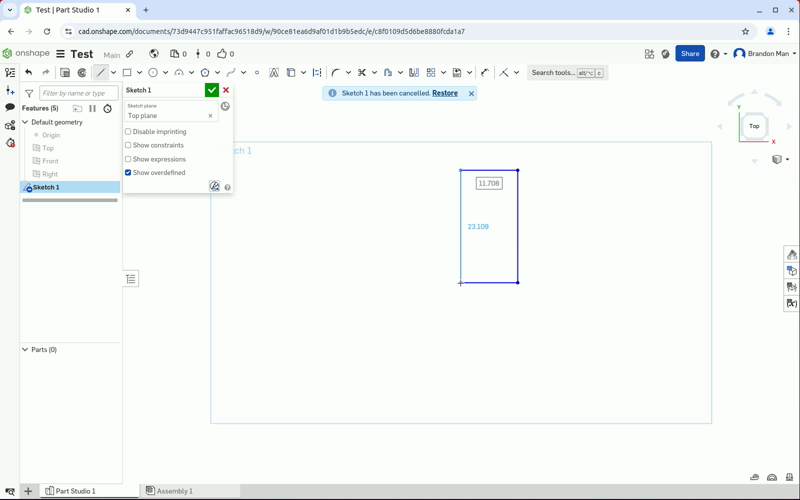
key(esc)
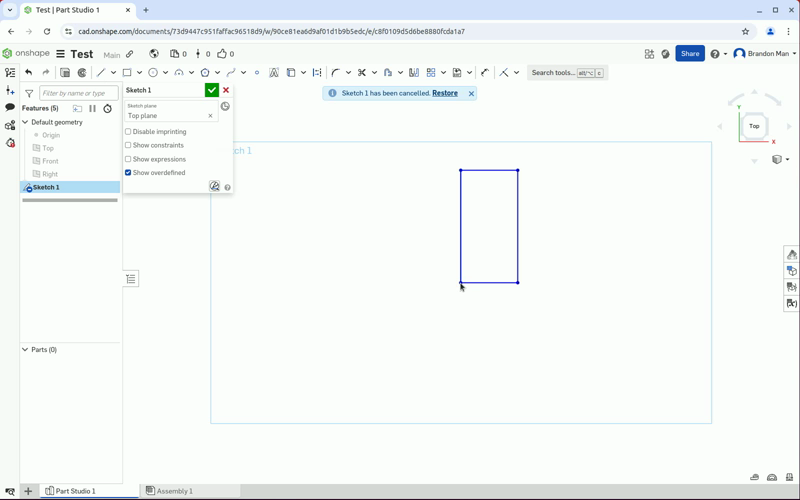
mouse_move(484, 272)
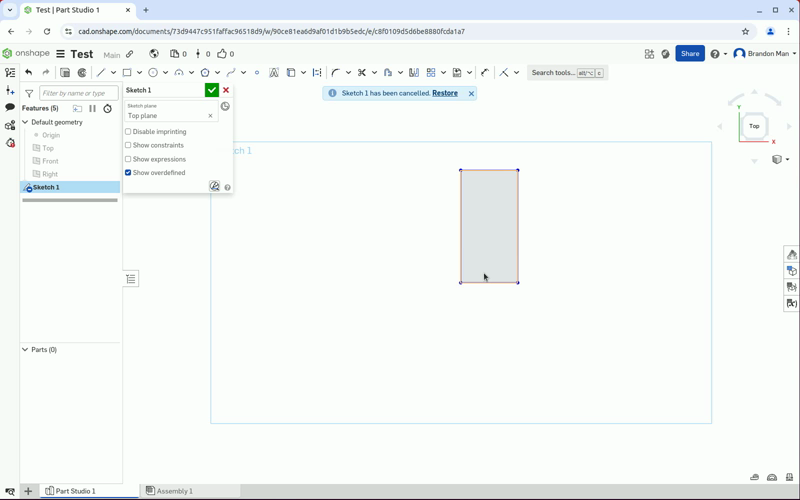
click(484, 272)
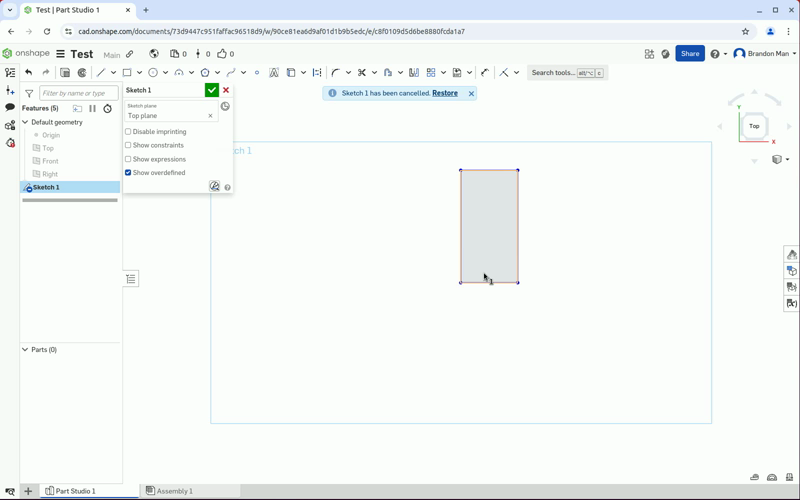
mouse_move(73, 352)
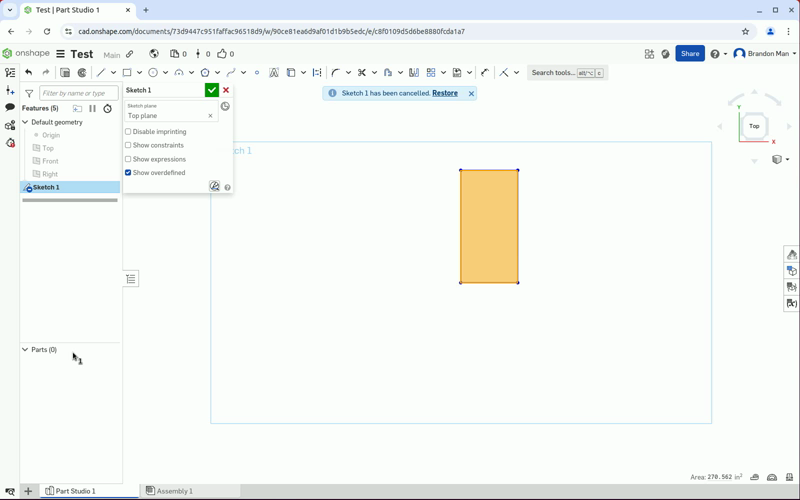
key(shift+y)
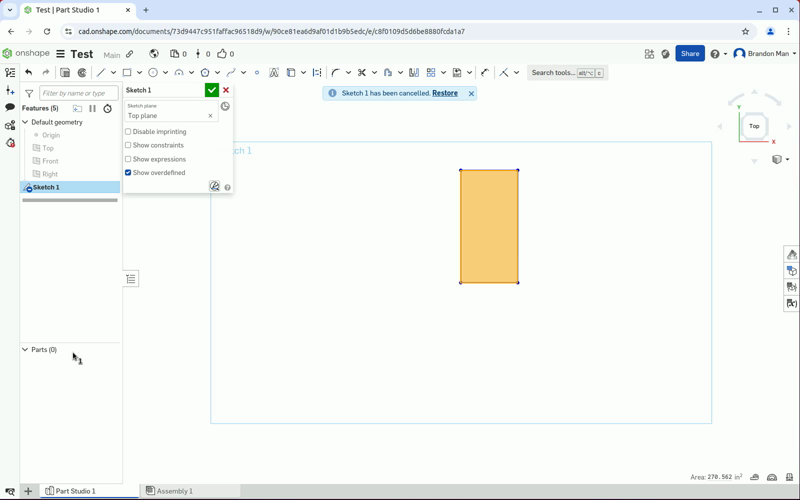
key(shift+e)
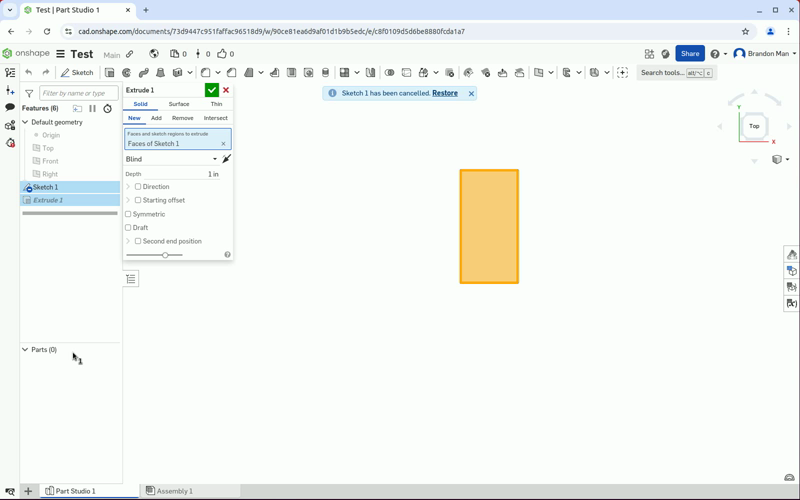
mouse_move(143, 106)
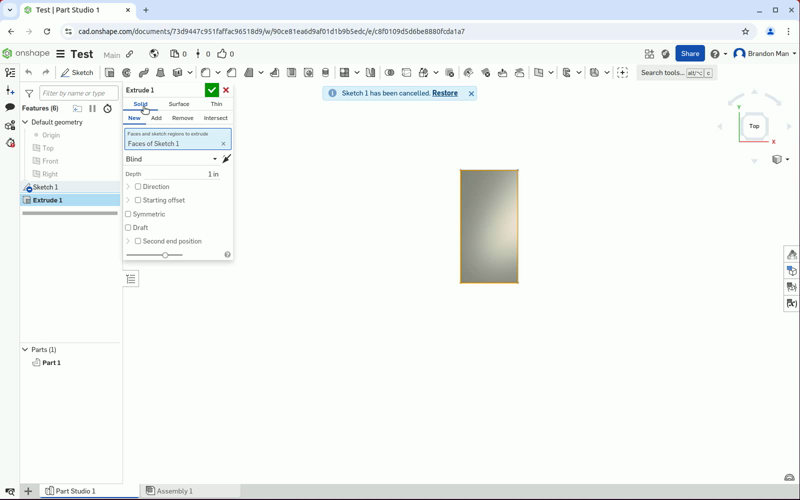
click(143, 106)
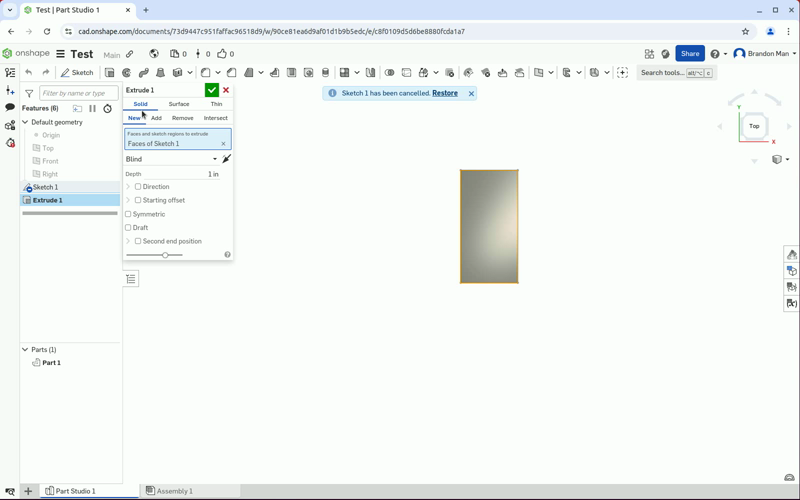
mouse_move(137, 120)
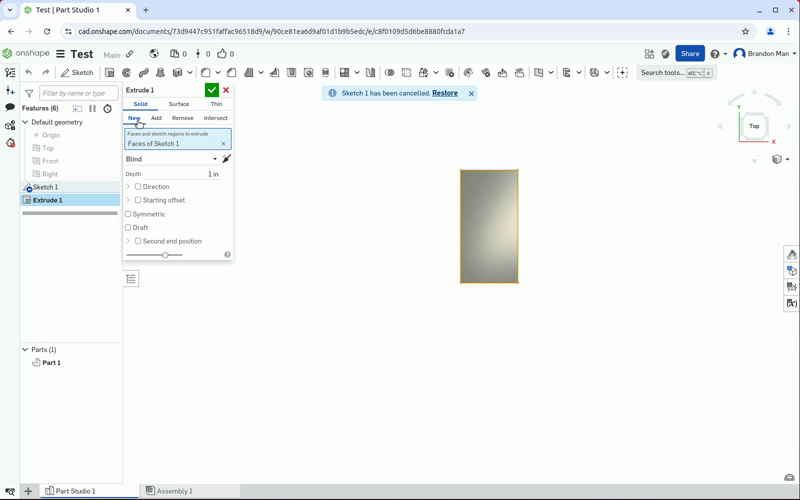
click(137, 120)
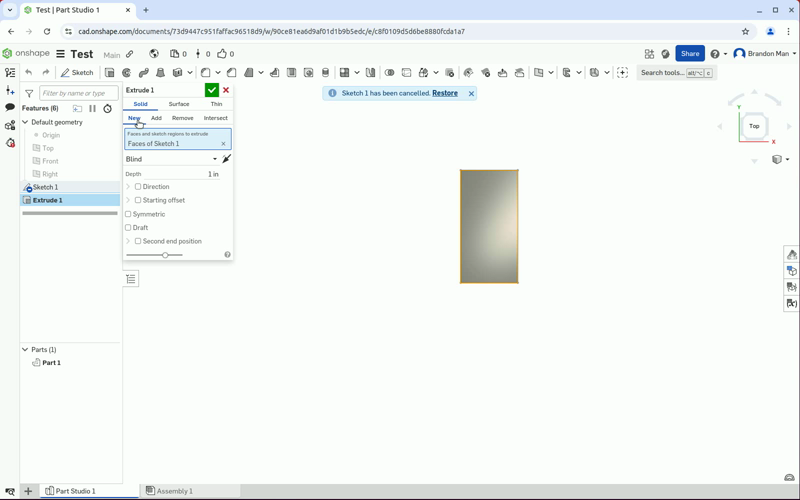
key(tab, 4)
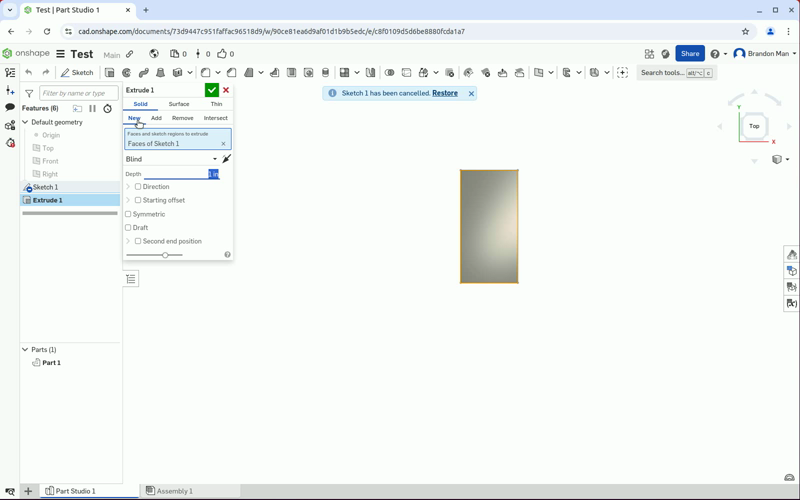
text(7.703)
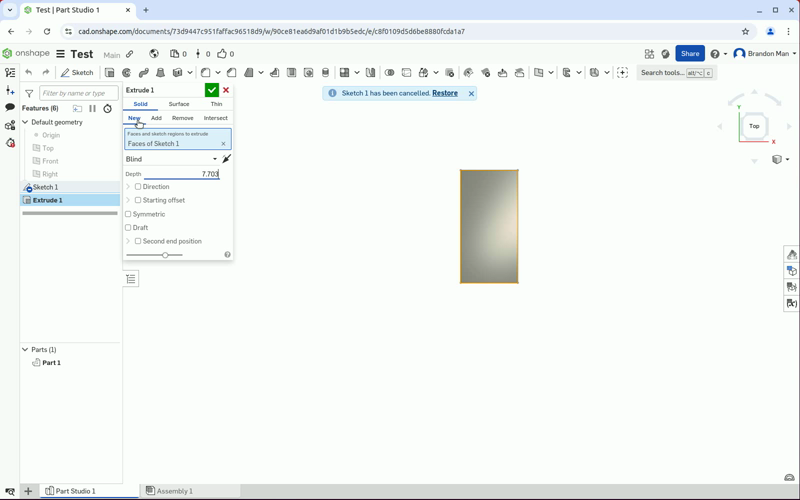
key(enter)
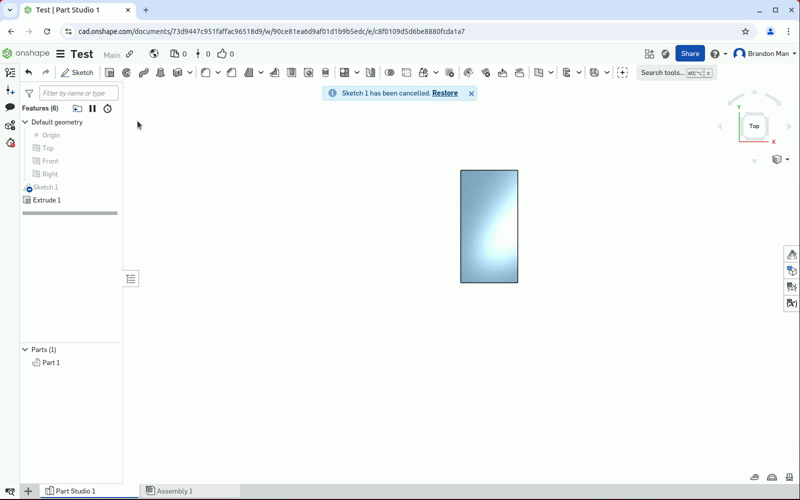
key(shift+h)
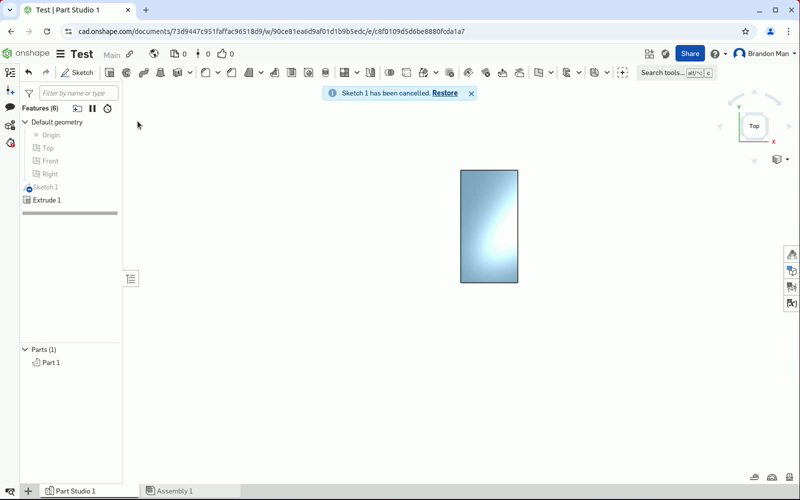
key(shift+h)
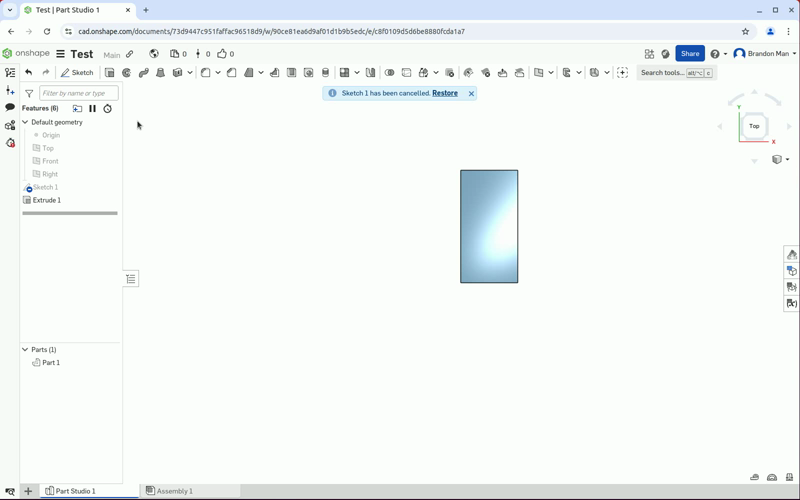
mouse_move(73, 189)
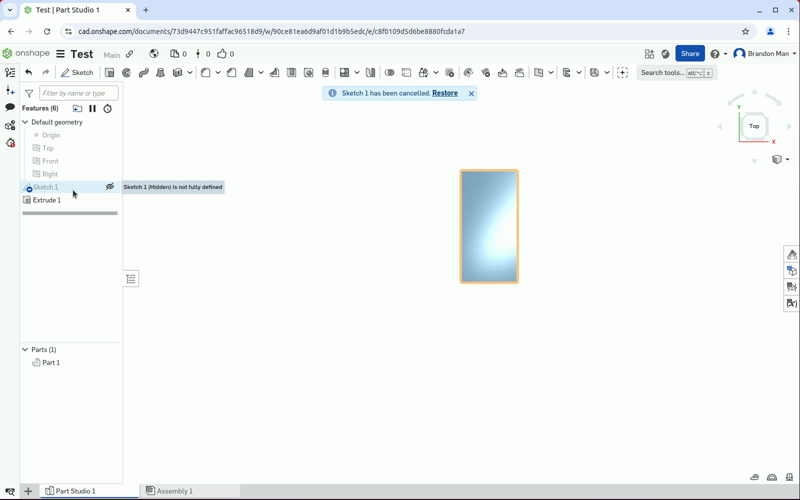
click(73, 189)
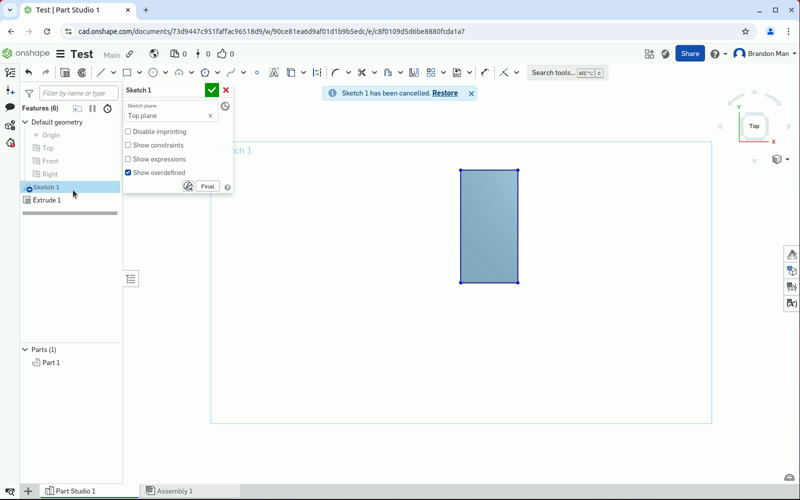
mouse_move(229, 92)
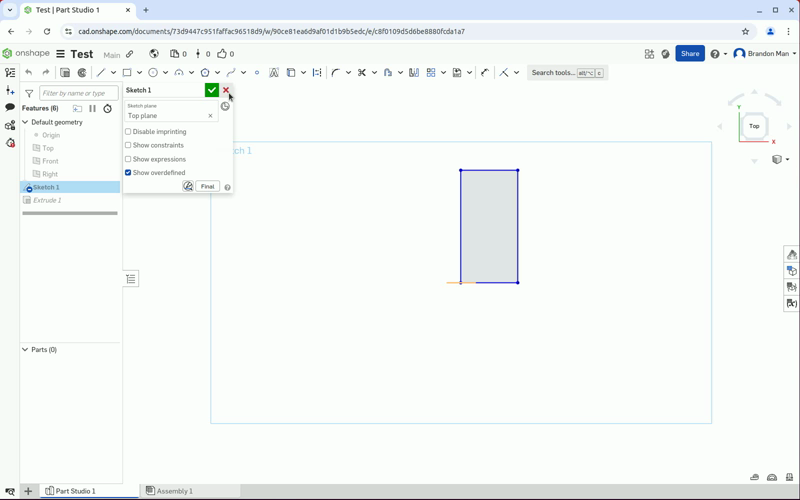
click(229, 92)
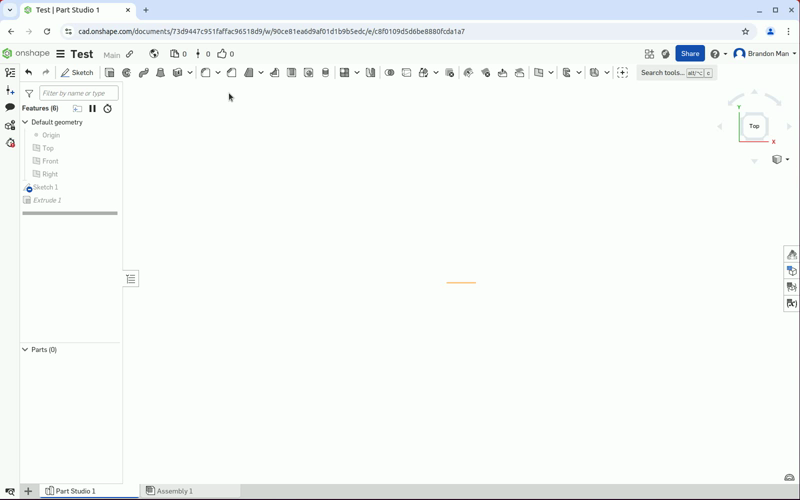
mouse_move(541, 75)
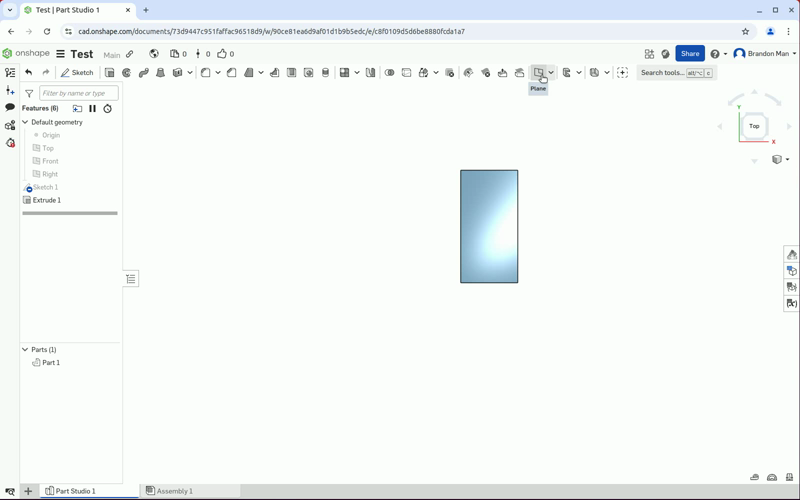
click(541, 75)
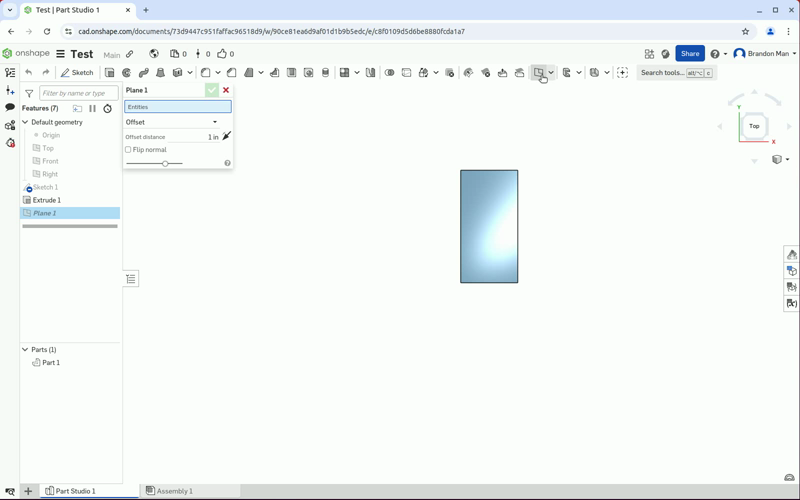
mouse_move(73, 150)
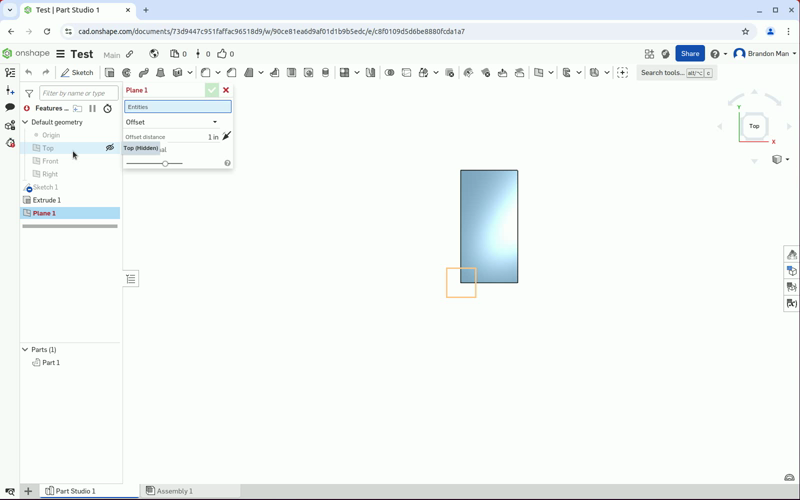
click(73, 150)
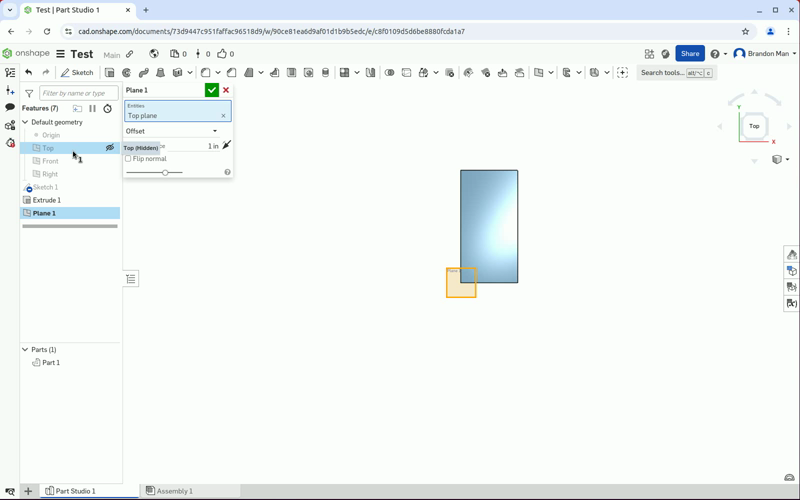
key(tab, 2)
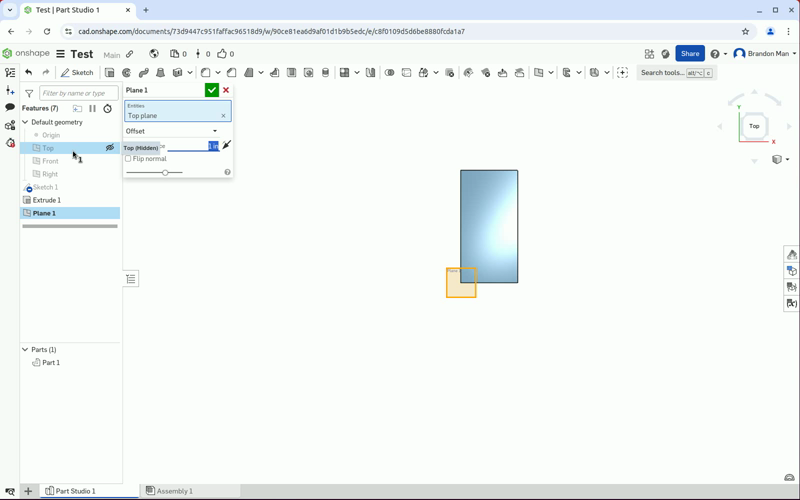
text(7.703)
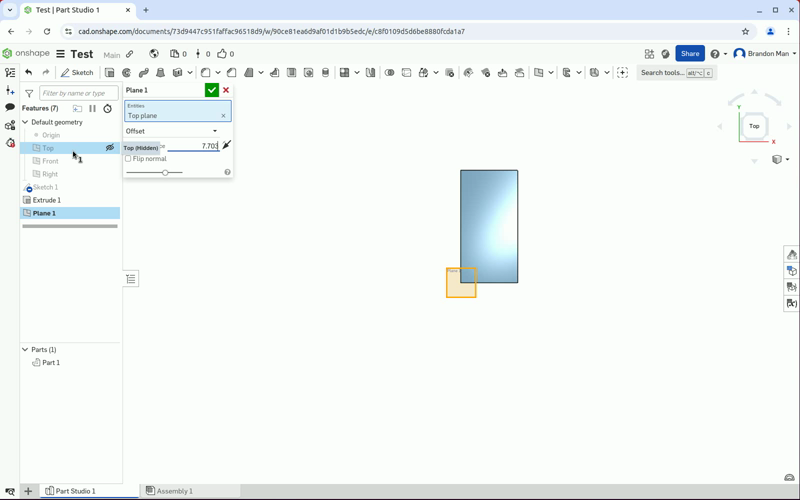
key(enter, 2)
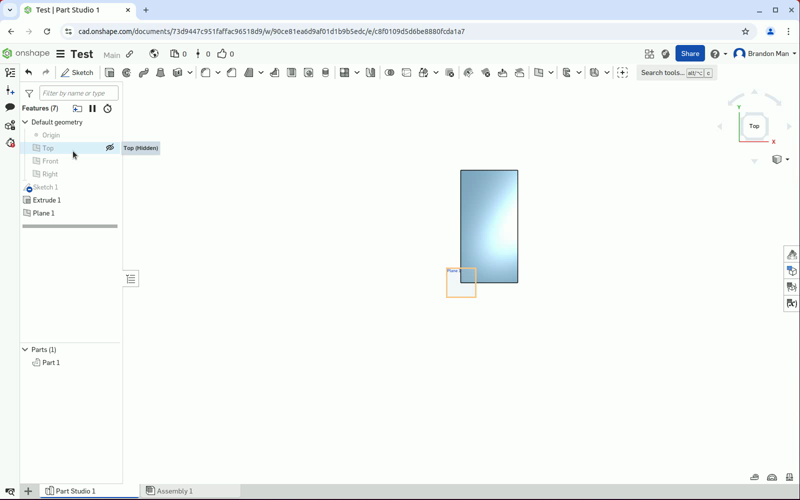
key(shift+s)
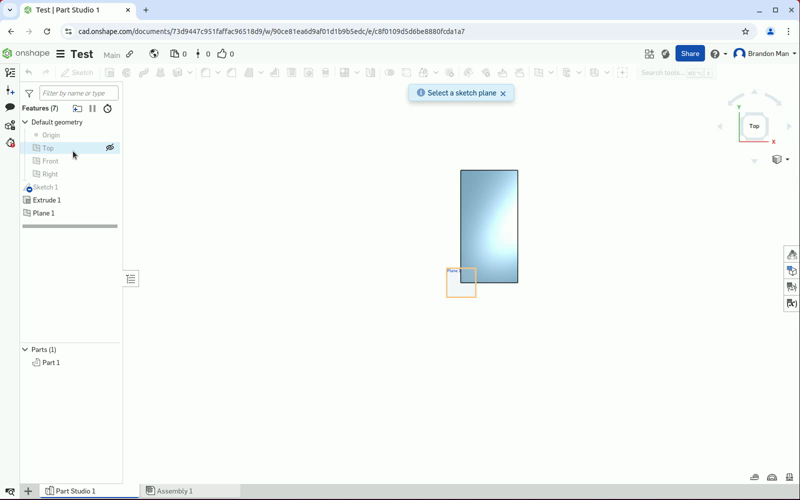
mouse_move(73, 215)
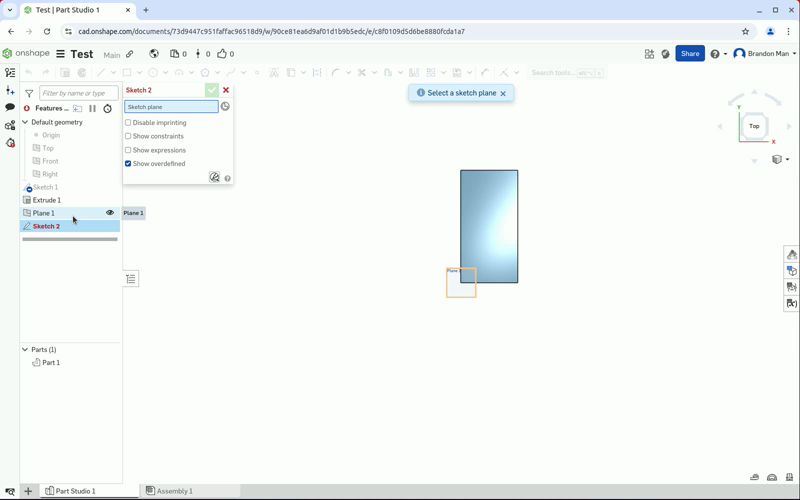
click(73, 215)
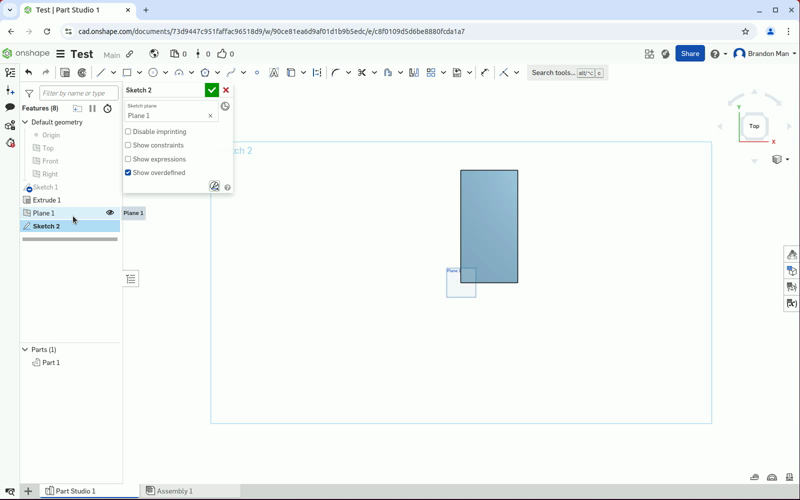
mouse_move(73, 352)
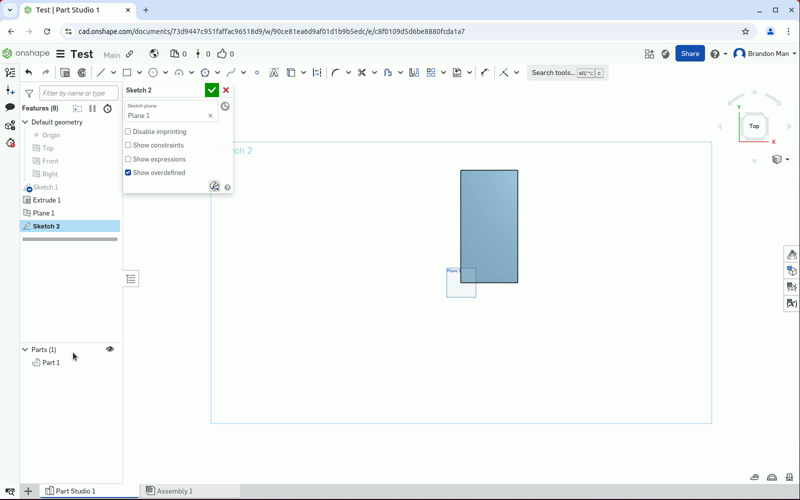
key(y)
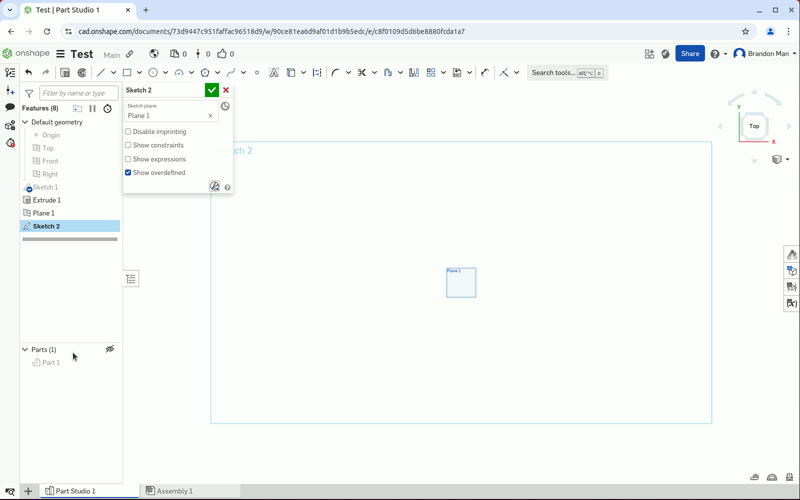
key(l)
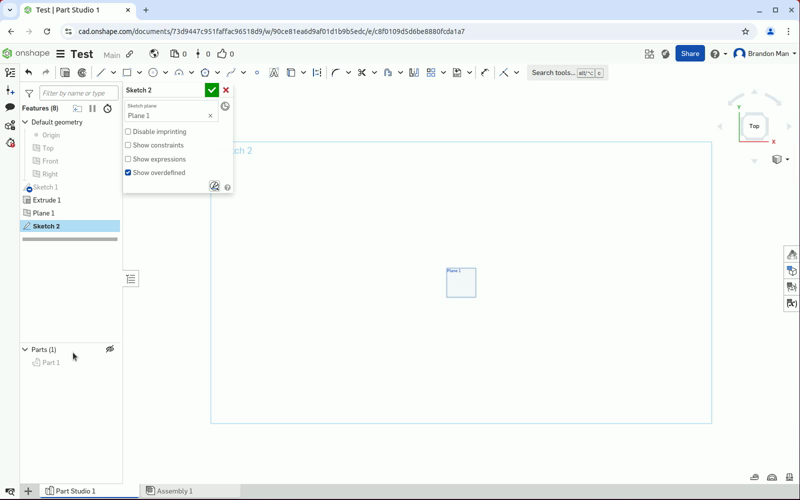
key_down(shift)
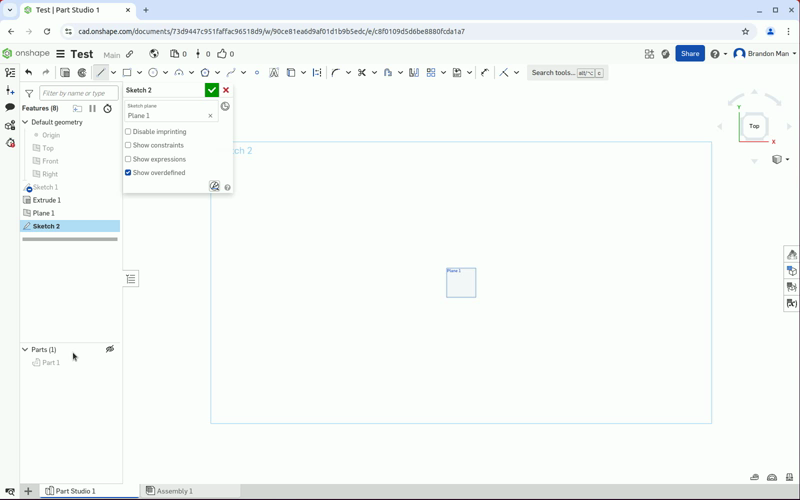
mouse_move(465, 278)
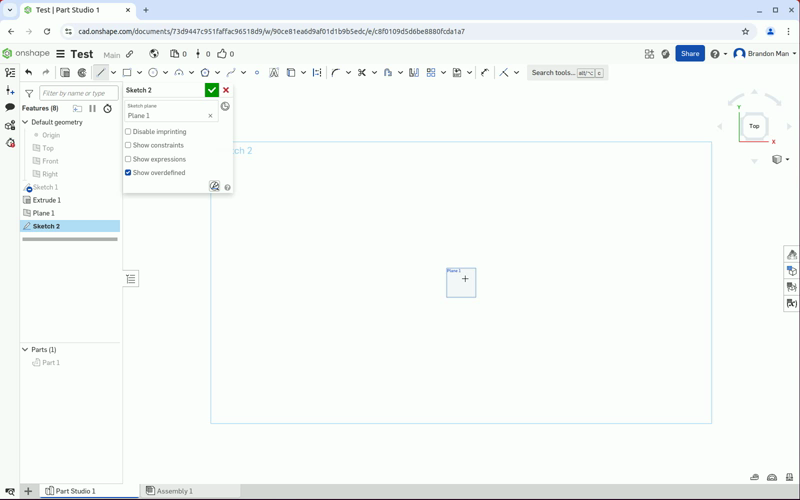
click(465, 278)
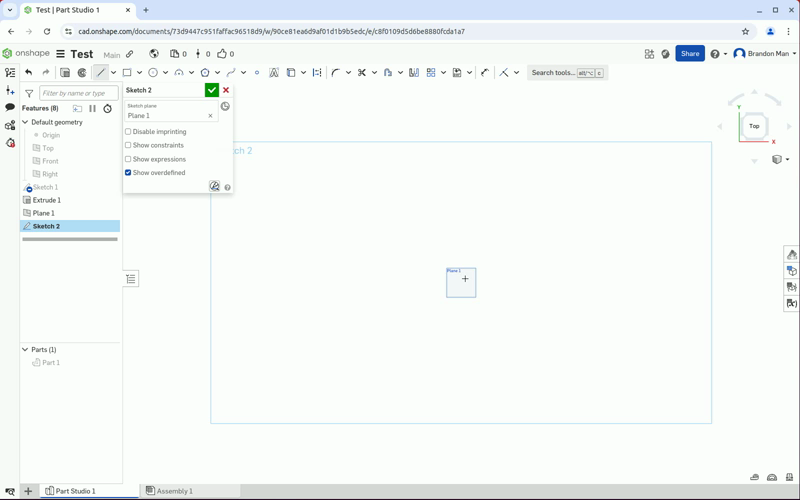
key_up(shift)
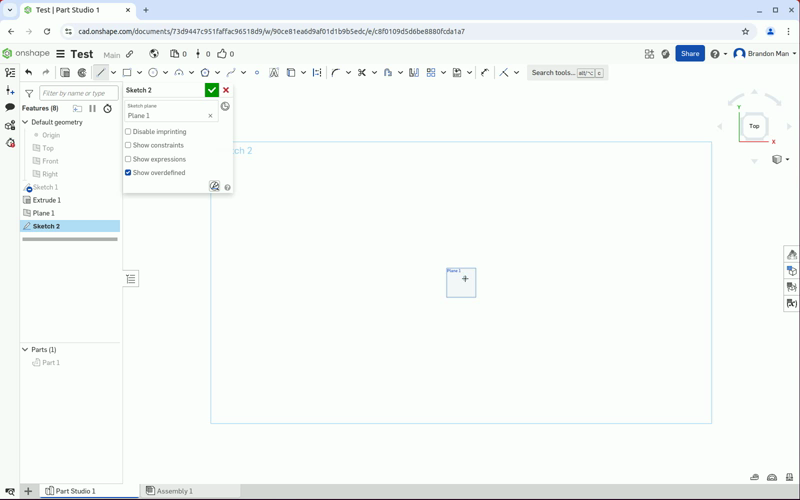
key_down(shift)
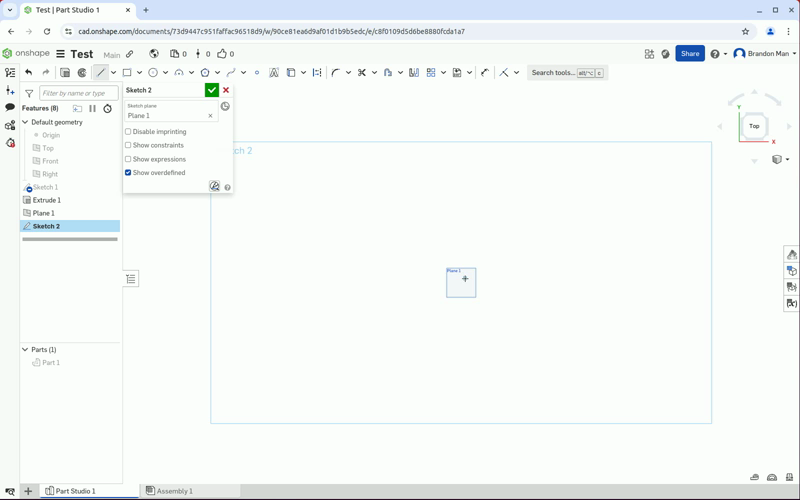
mouse_move(495, 278)
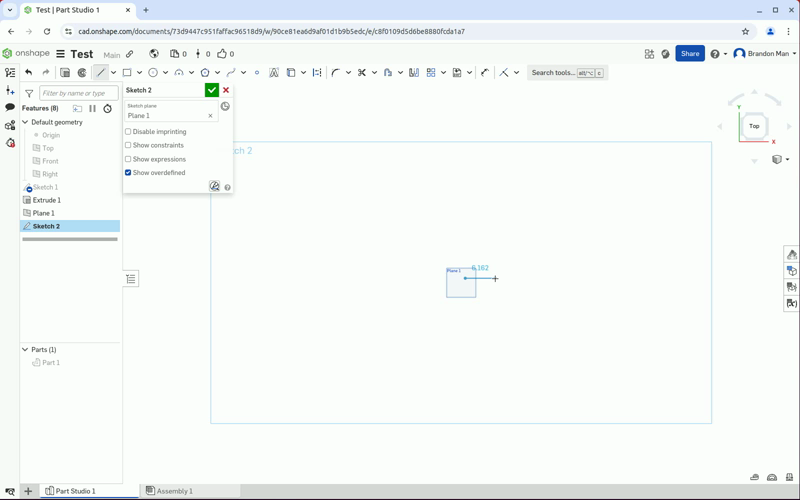
mouse_move(512, 278)
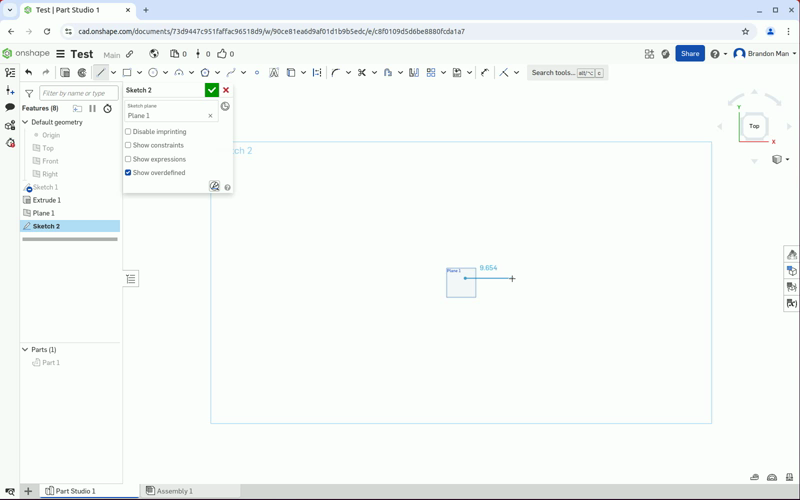
click(512, 278)
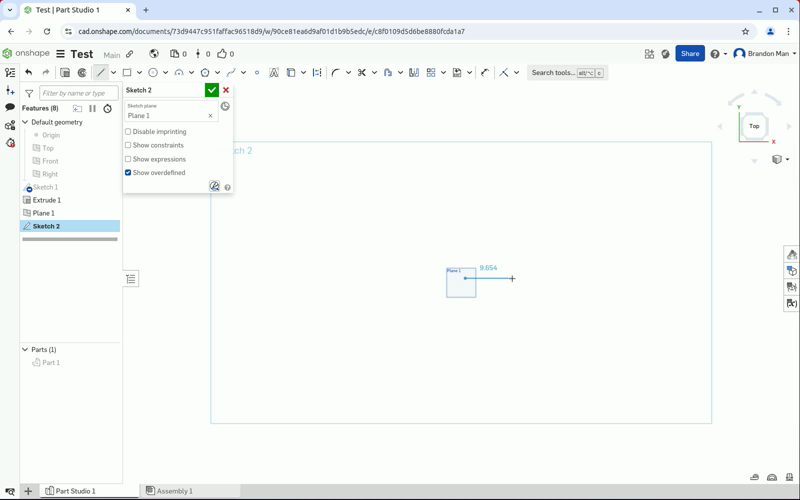
key_up(shift)
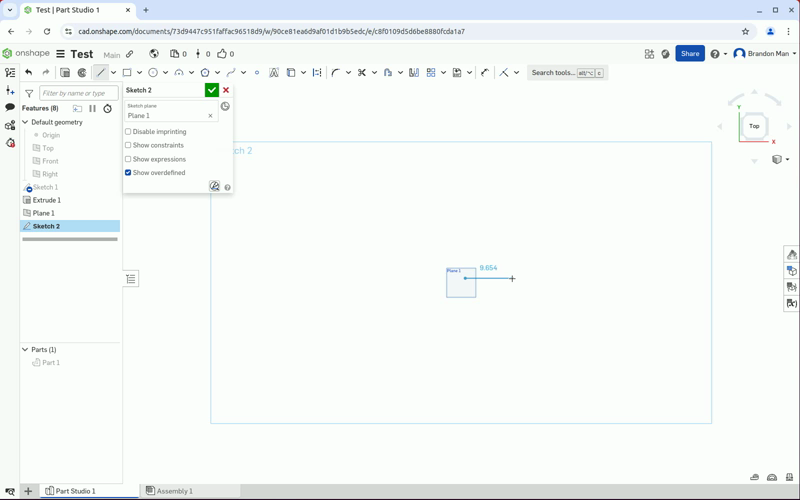
key_down(shift)
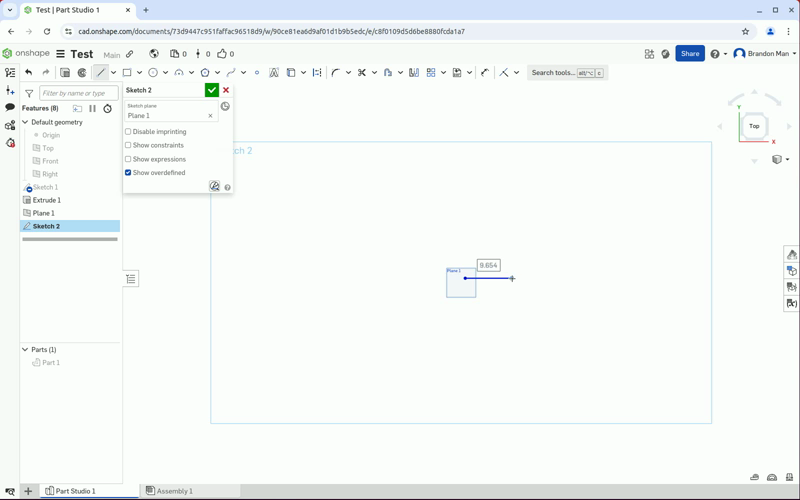
mouse_move(512, 174)
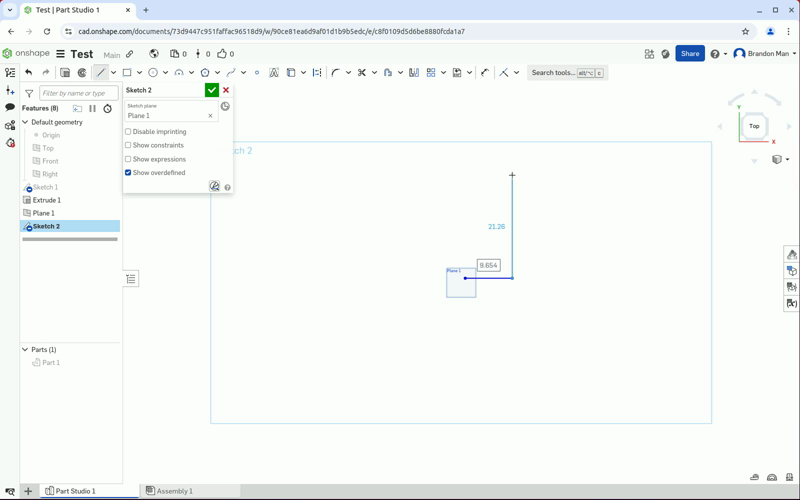
click(512, 174)
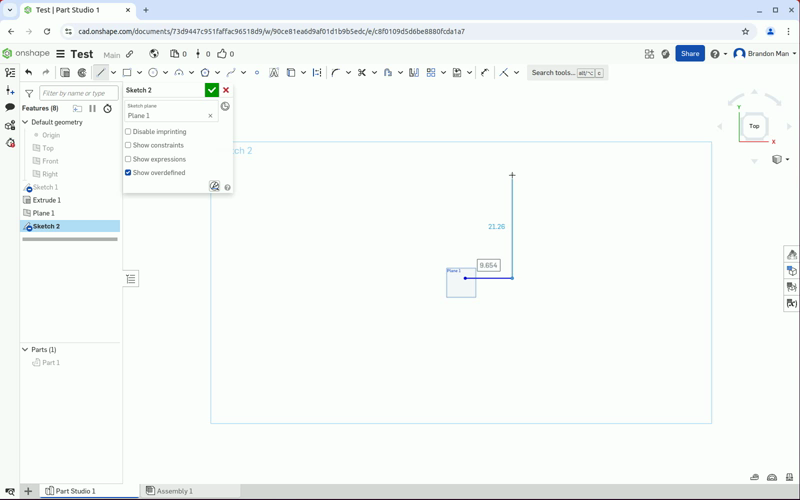
key_up(shift)
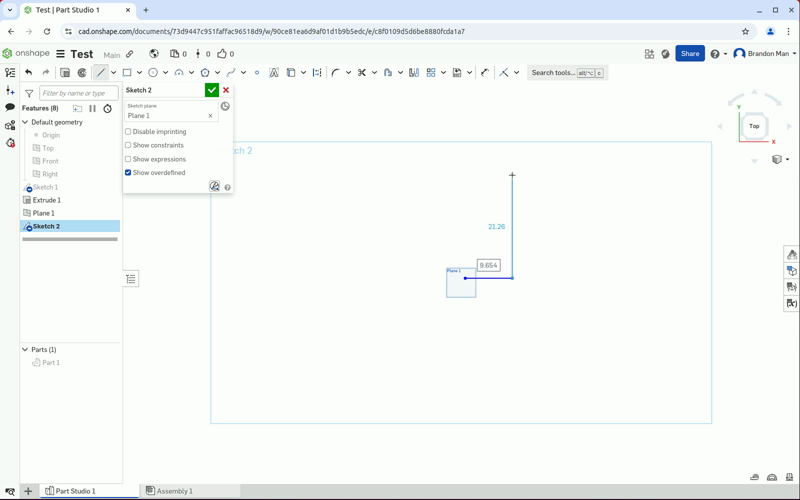
key_down(shift)
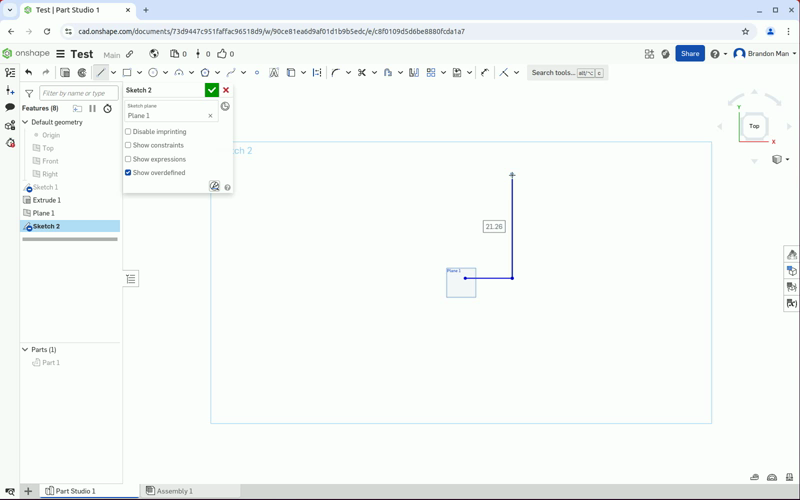
mouse_move(542, 174)
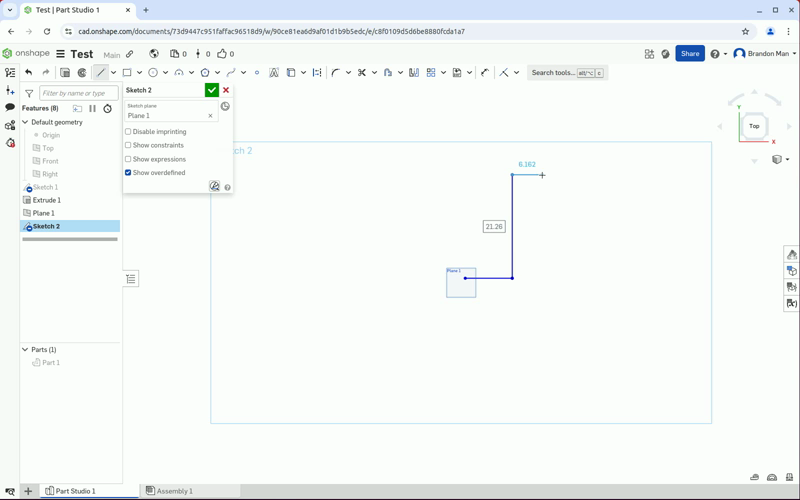
mouse_move(465, 174)
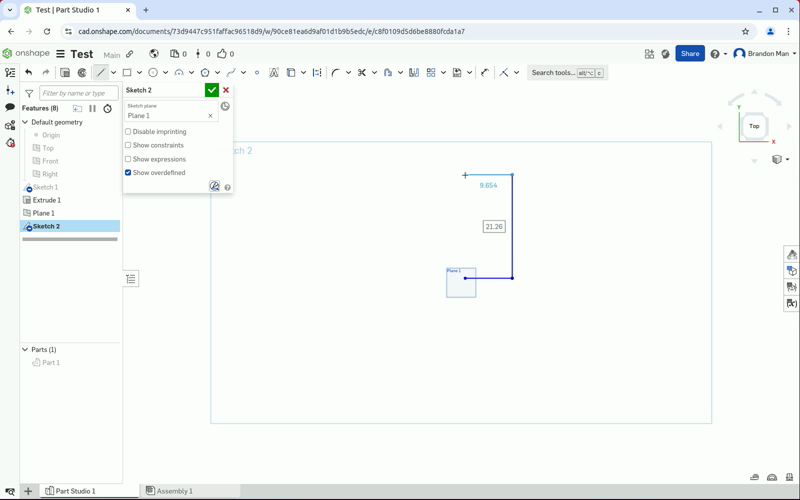
click(465, 174)
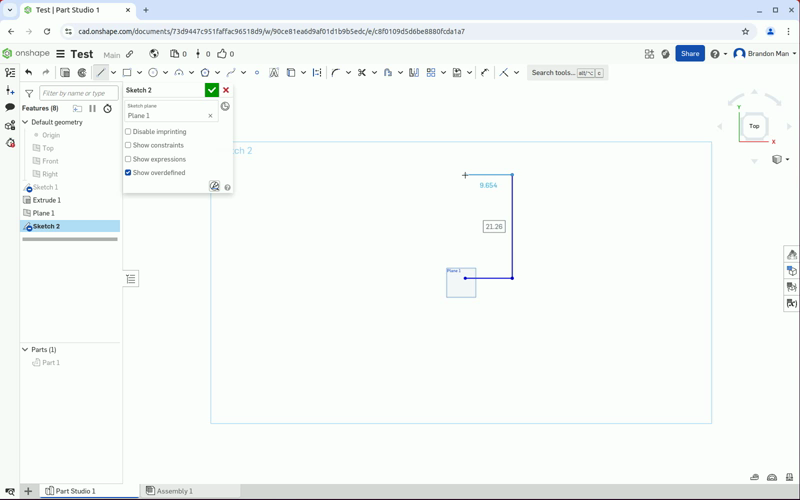
key_up(shift)
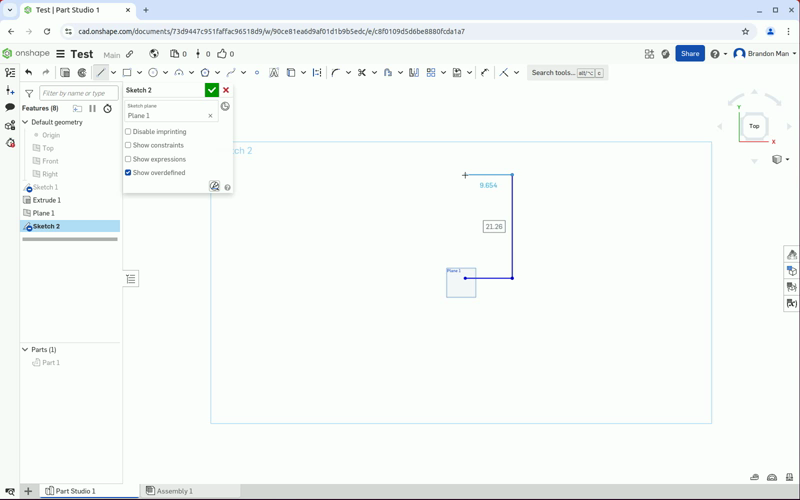
key_down(shift)
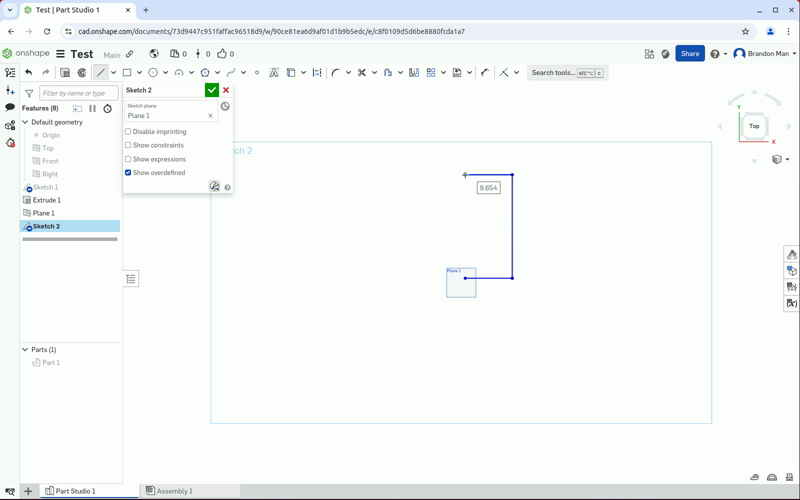
mouse_move(465, 278)
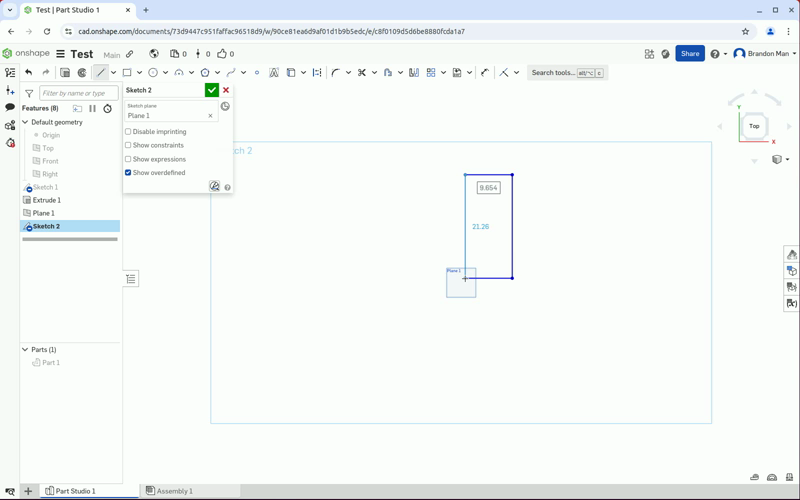
key_up(shift)
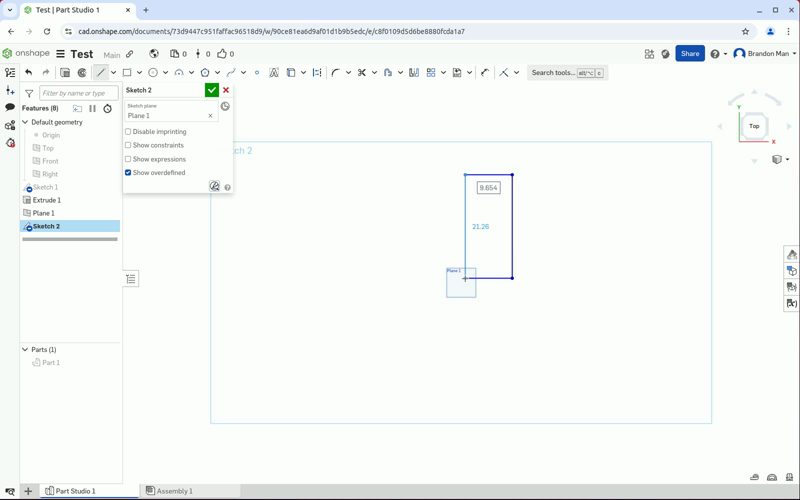
click(465, 278)
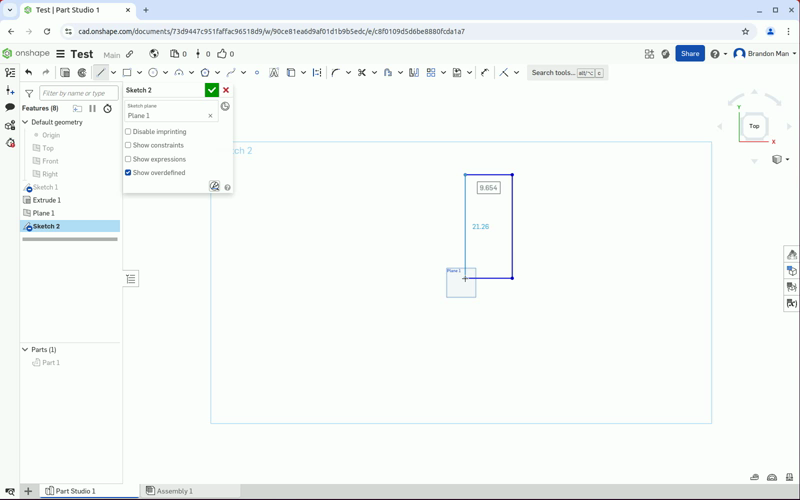
key(esc)
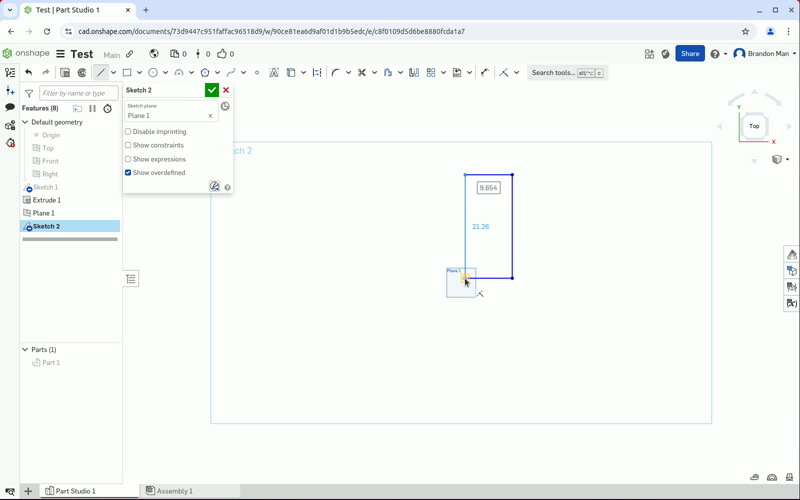
mouse_move(501, 201)
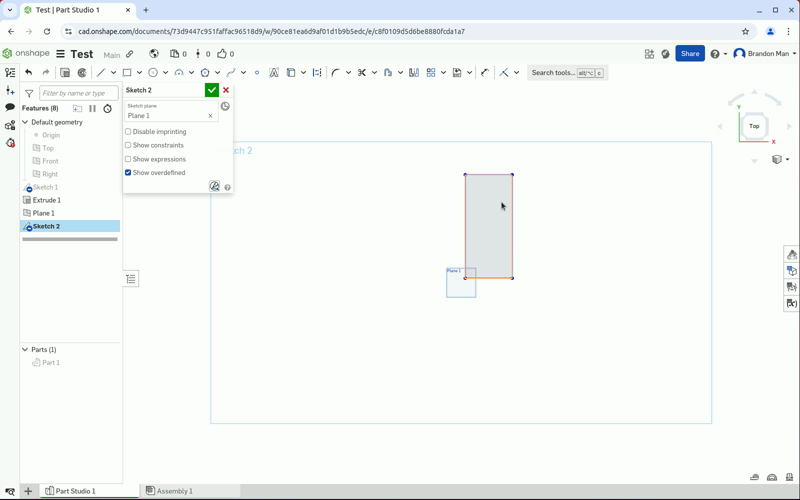
click(501, 201)
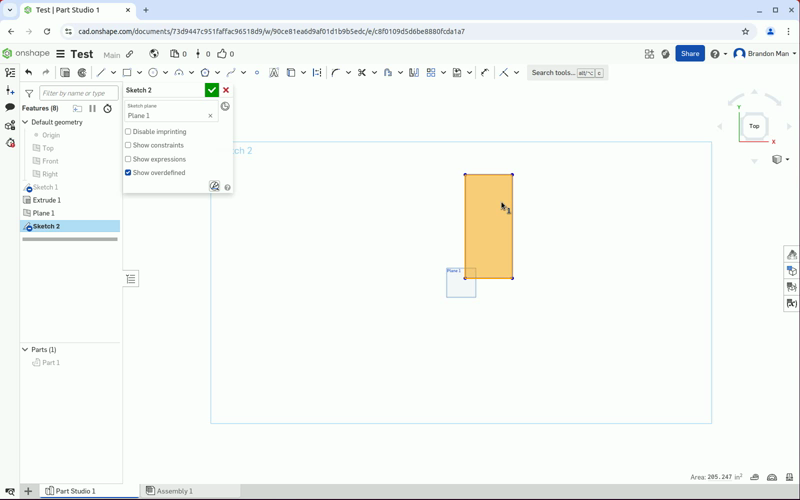
mouse_move(73, 352)
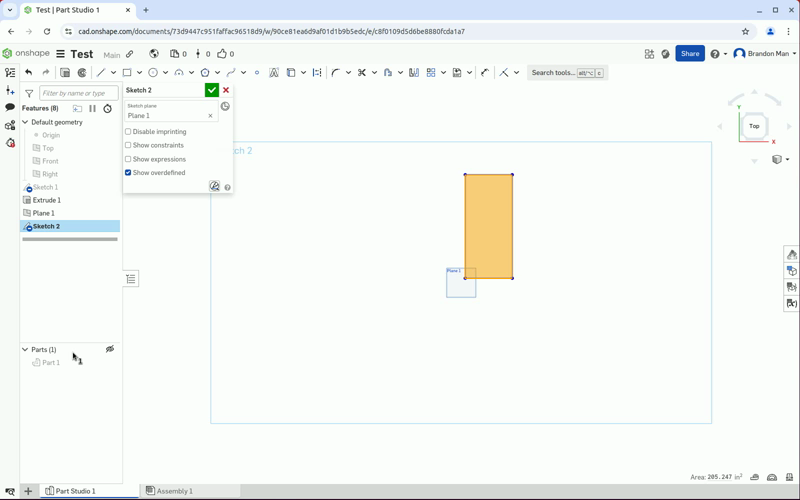
key(shift+y)
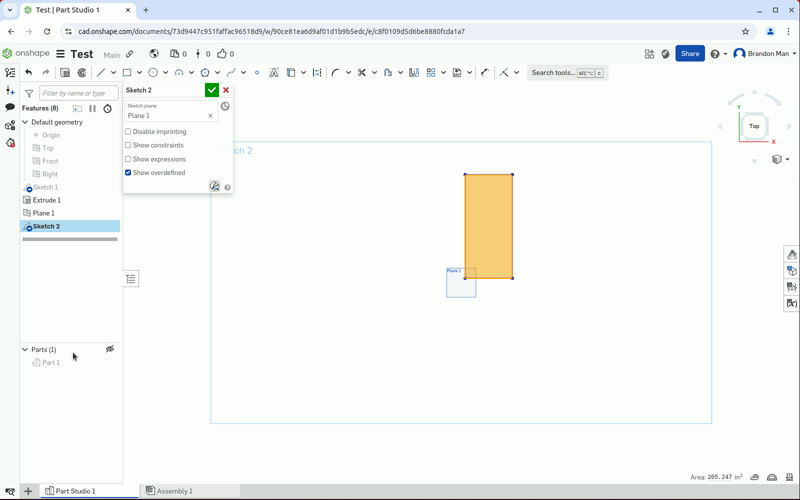
key(shift+e)
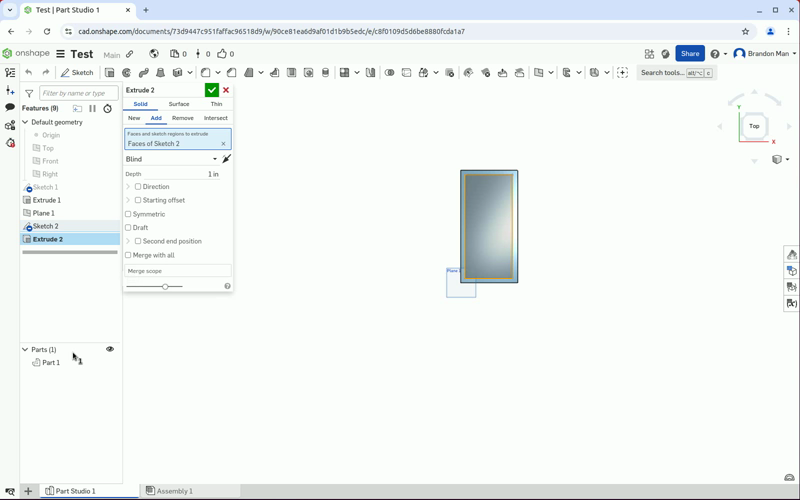
mouse_move(143, 106)
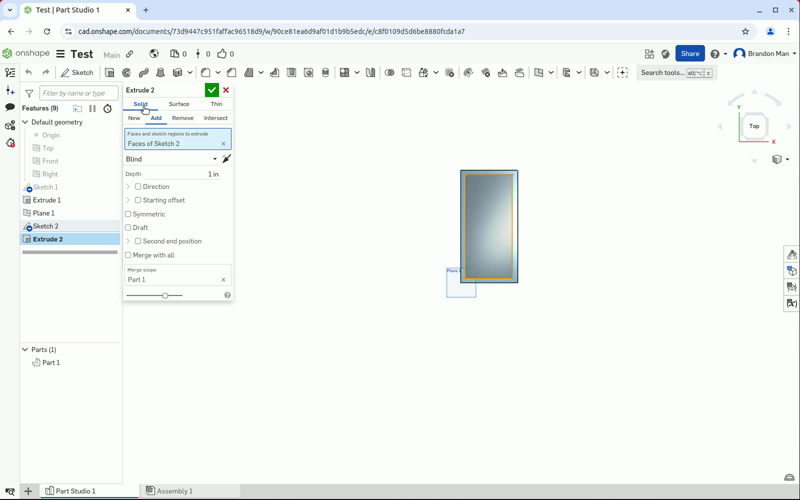
click(143, 106)
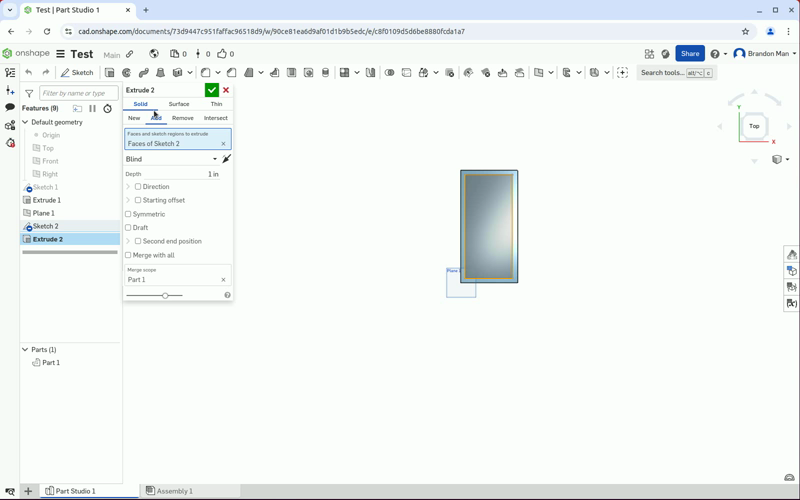
mouse_move(186, 120)
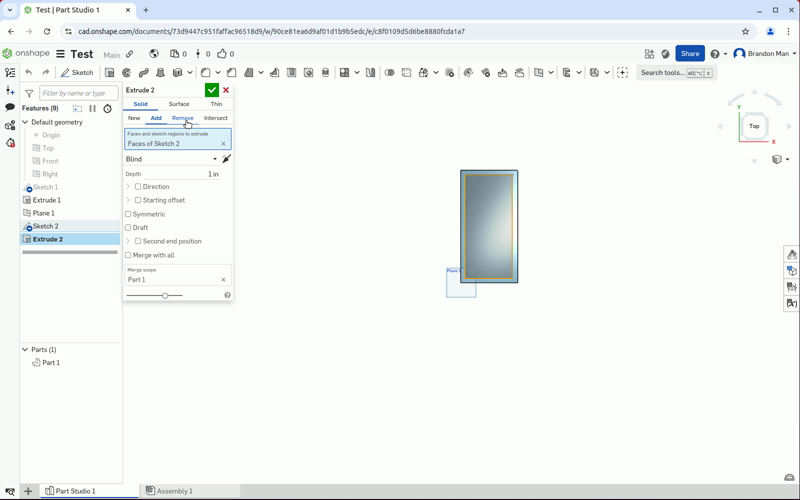
click(186, 120)
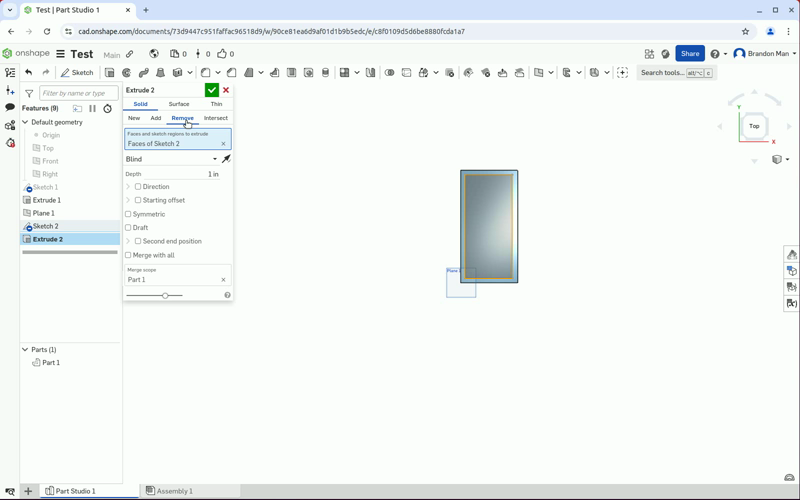
key(tab, 4)
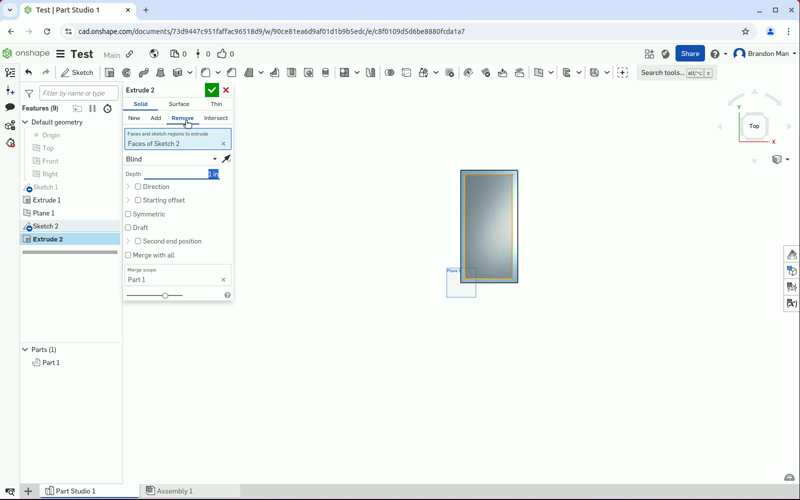
text(4.814)
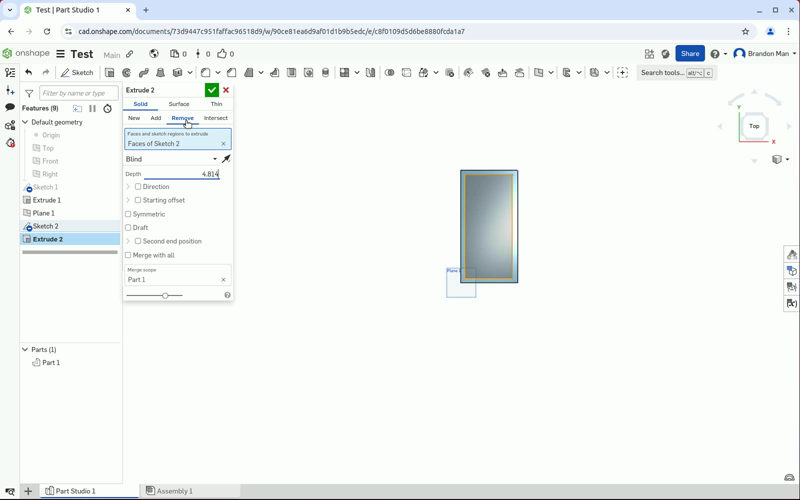
key(tab, 6)
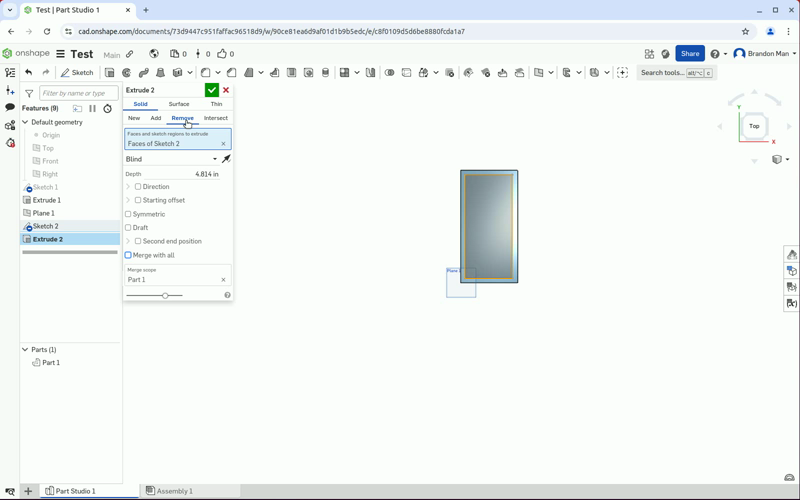
key(space)
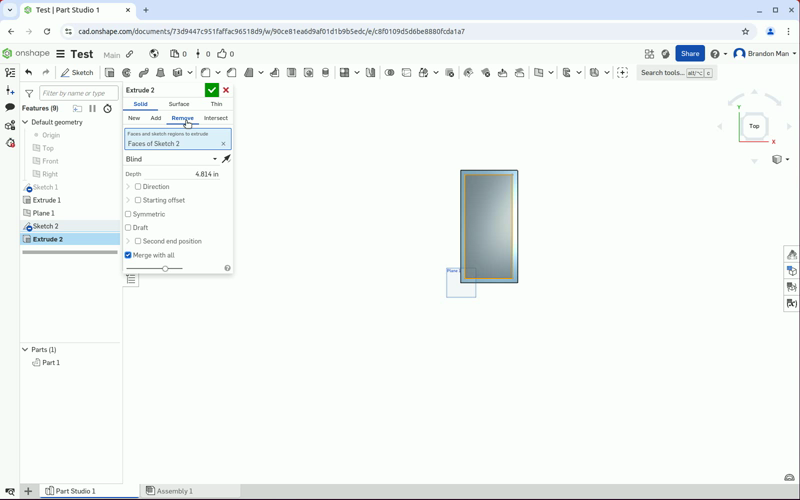
key(enter)
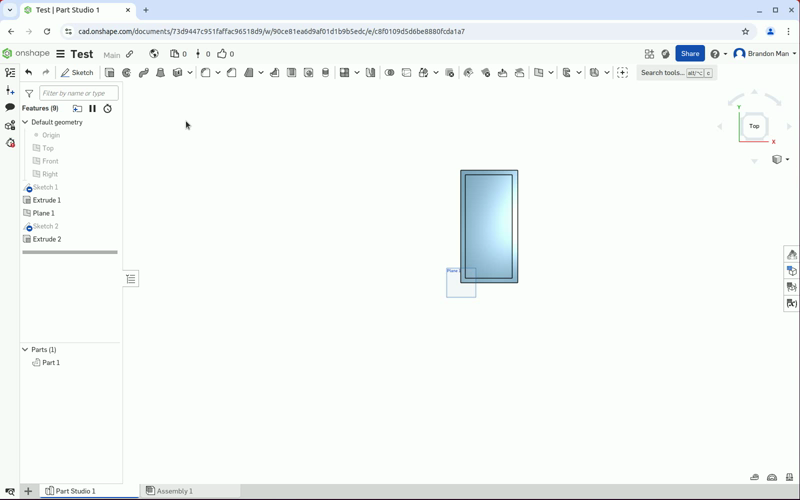
key(shift+h)
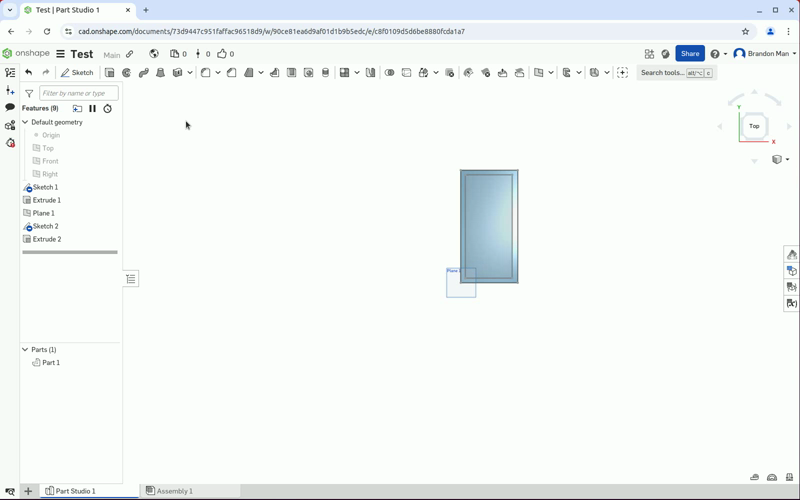
key(shift+h)
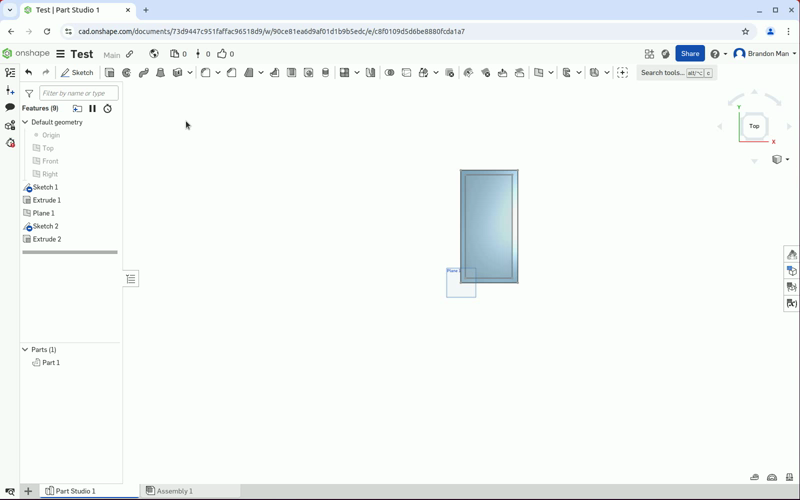
key(shift+7)
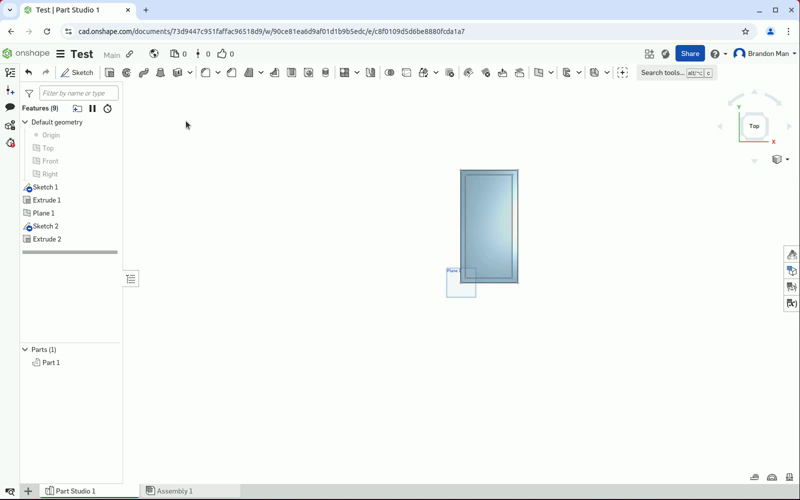
key(up, 3)
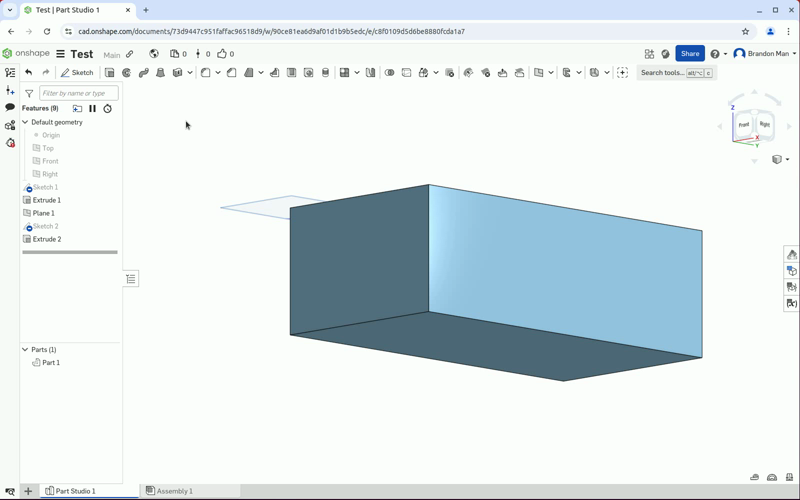
key(left, 3)
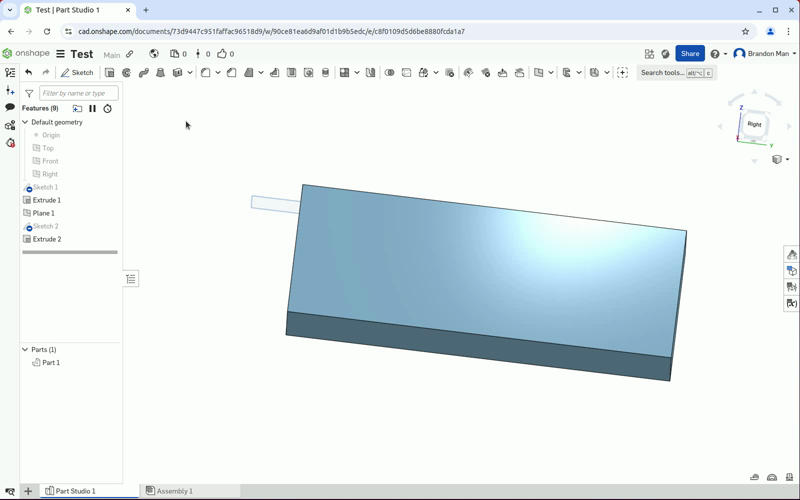
key(right, 3)
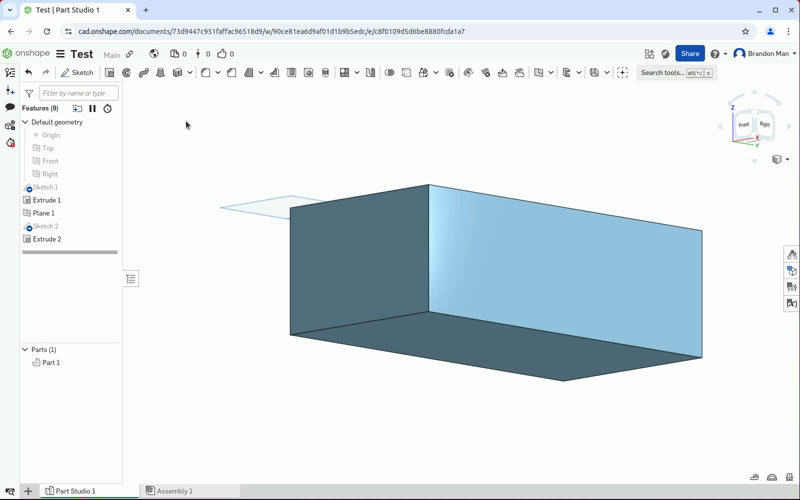
key(down, 3)
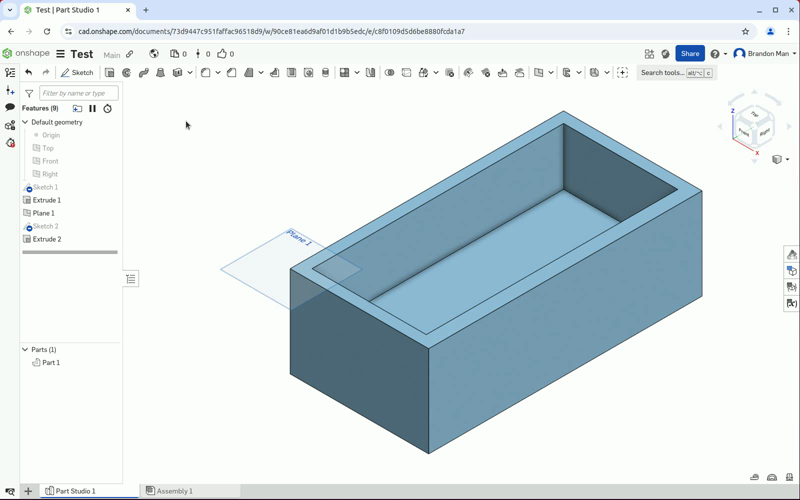
mouse_move(73, 189)
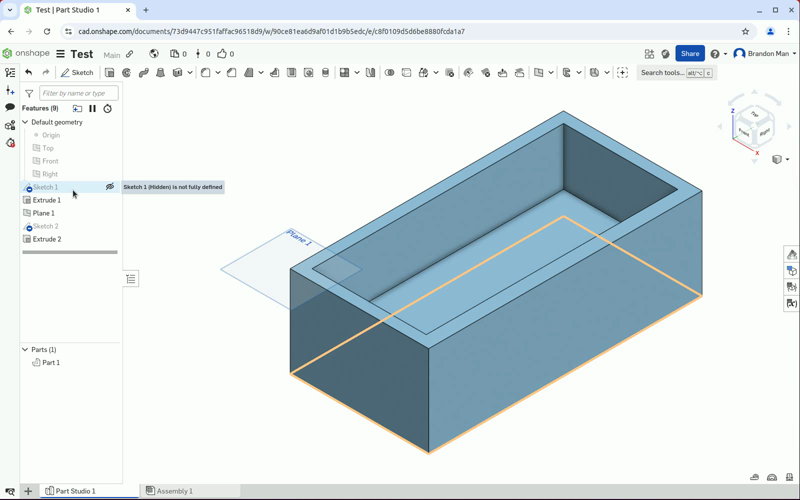
click(73, 189)